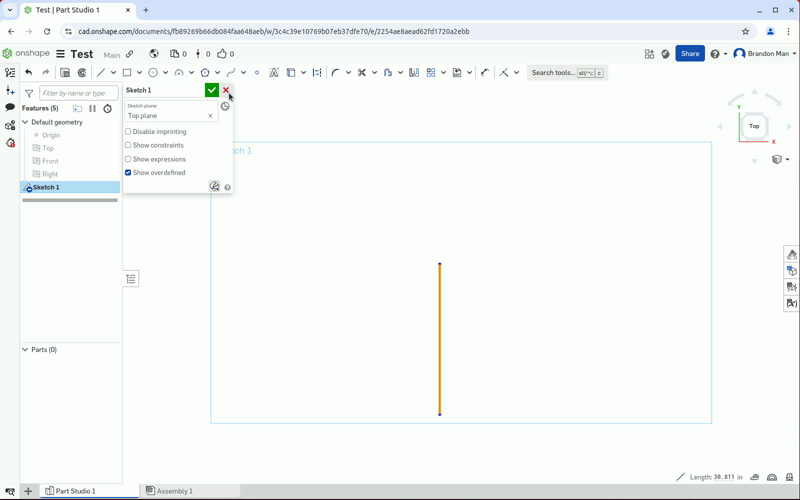
key(shift+h)
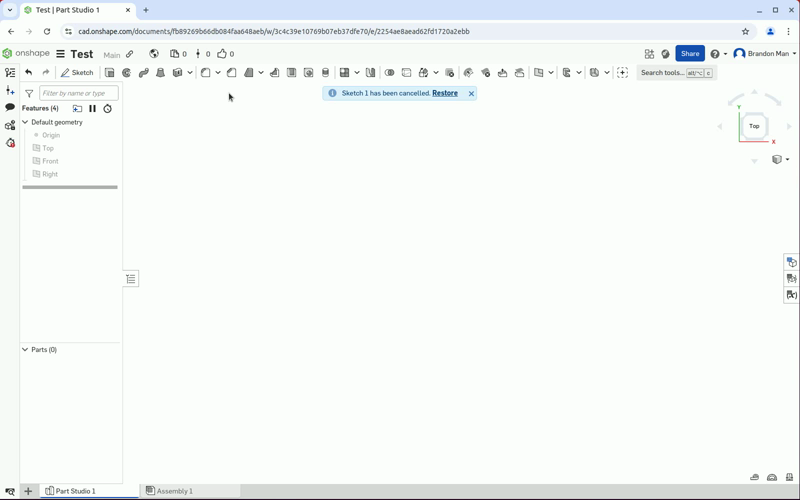
mouse_move(73, 352)
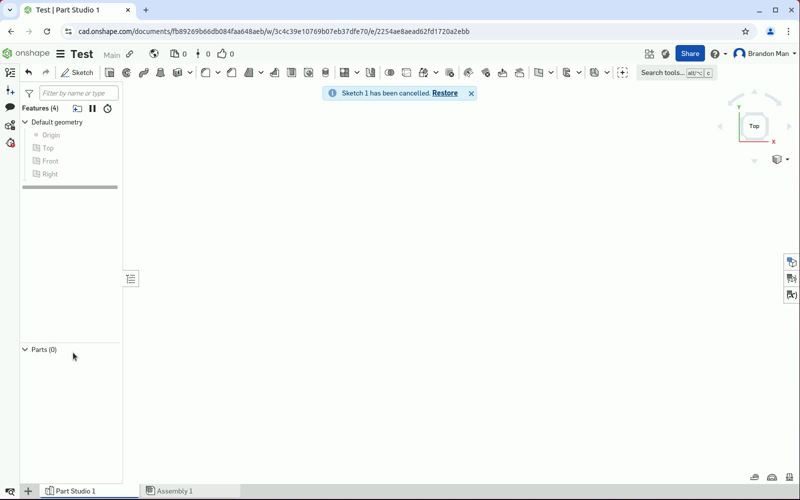
key(y)
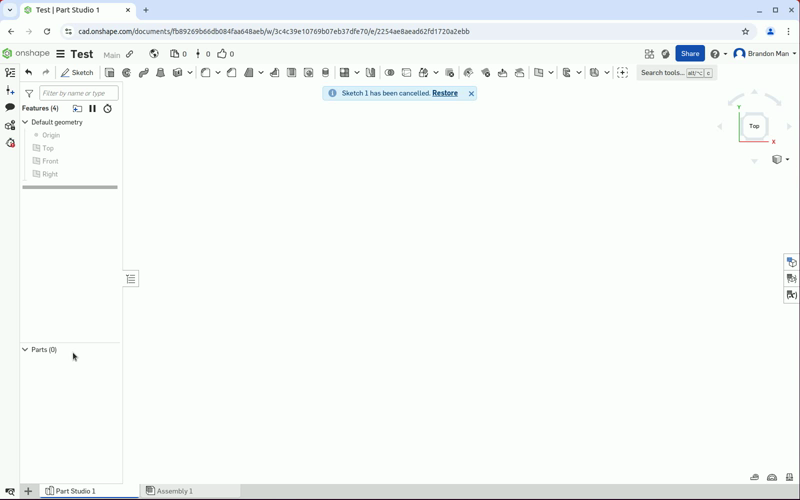
key(shift+p)
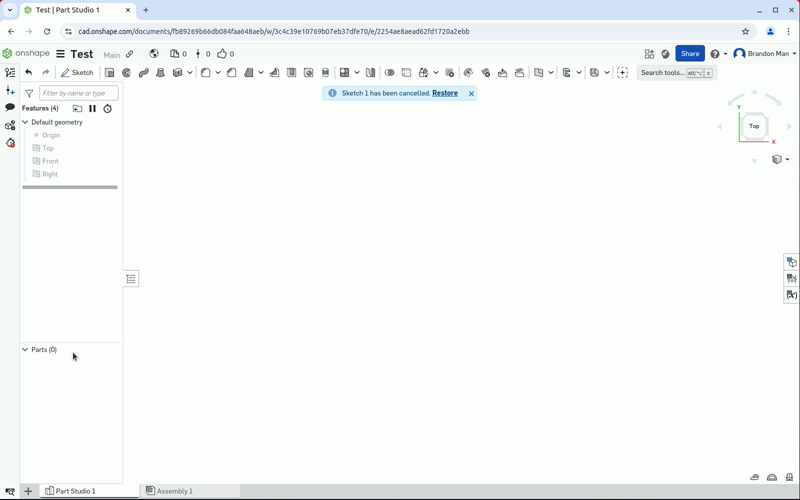
key(space)
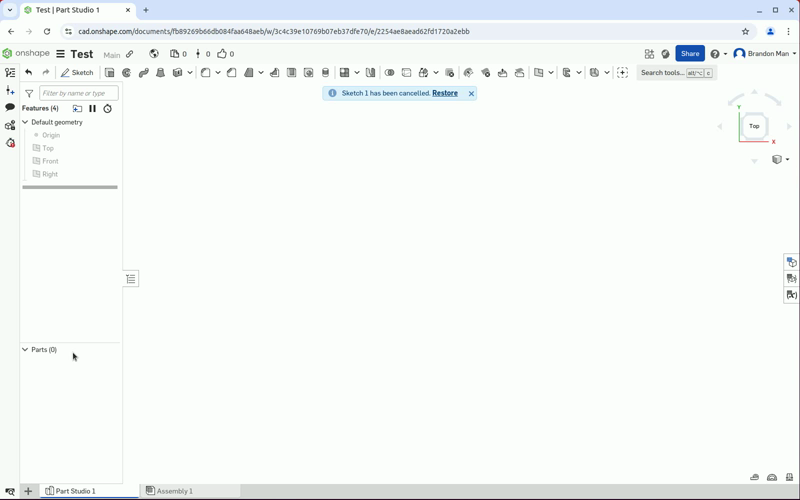
key_down(shift)
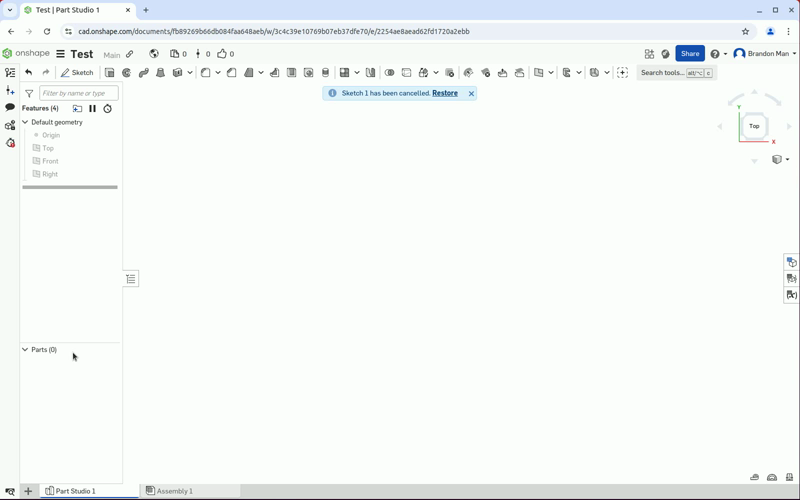
key(up)
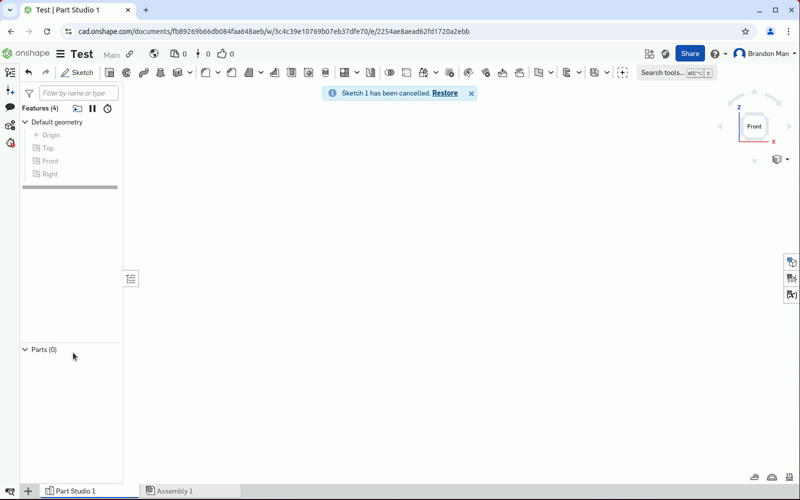
key_up(shift)
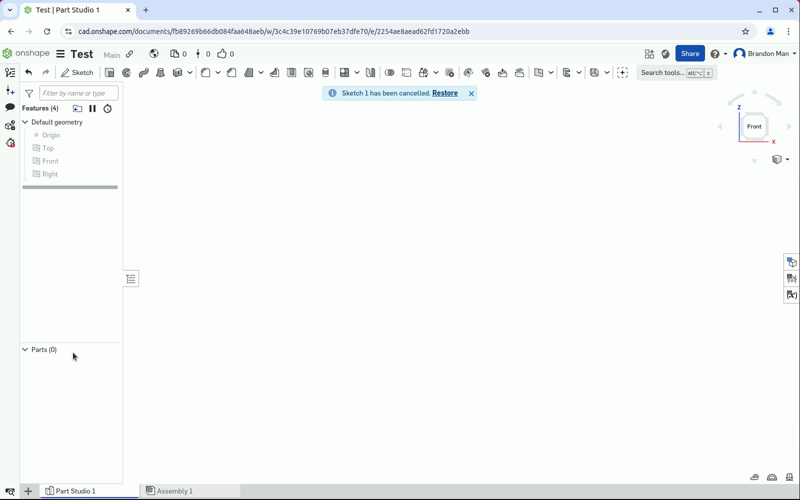
mouse_move(73, 352)
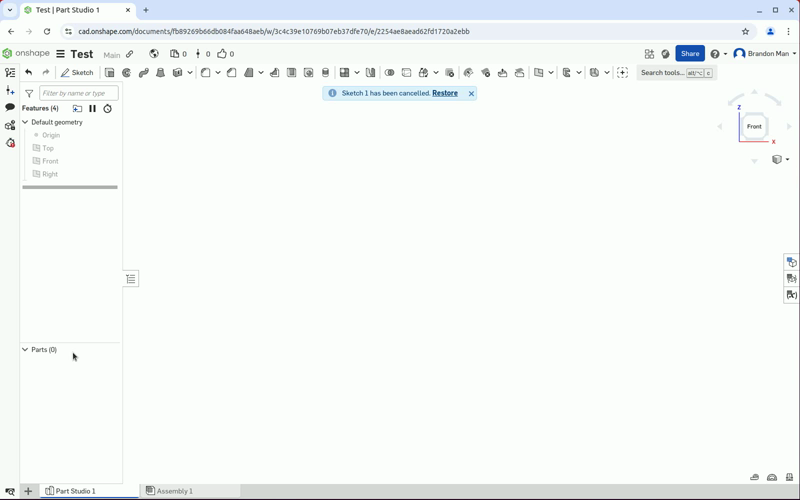
key(shift+y)
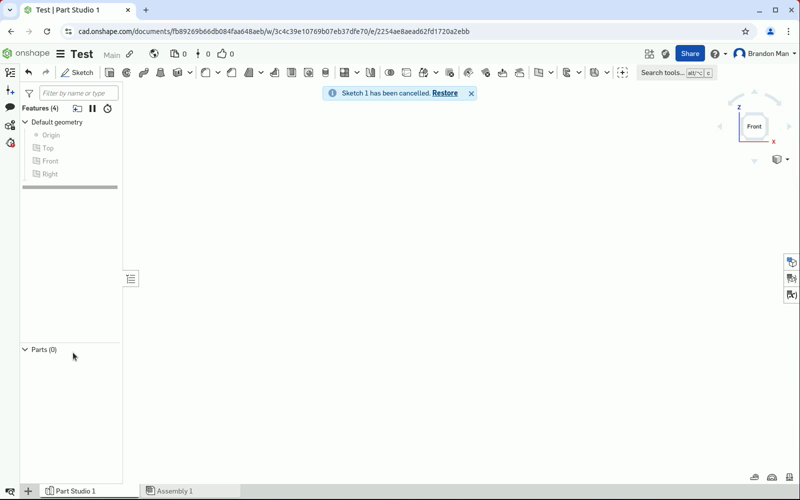
key(shift+s)
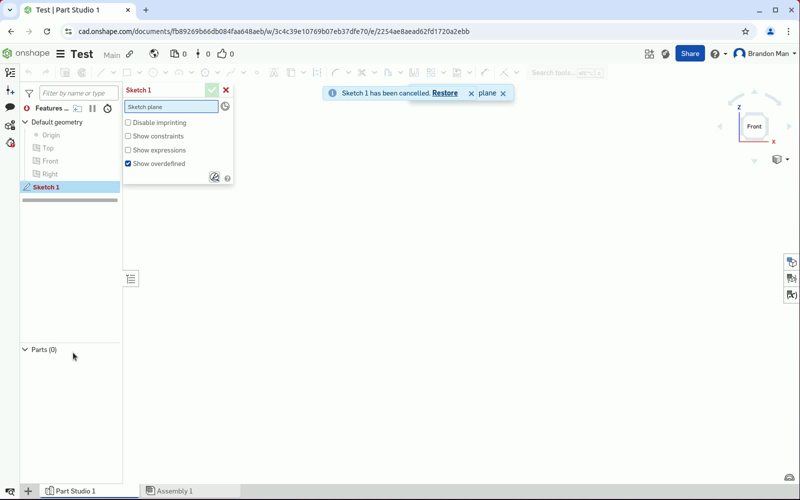
mouse_move(73, 163)
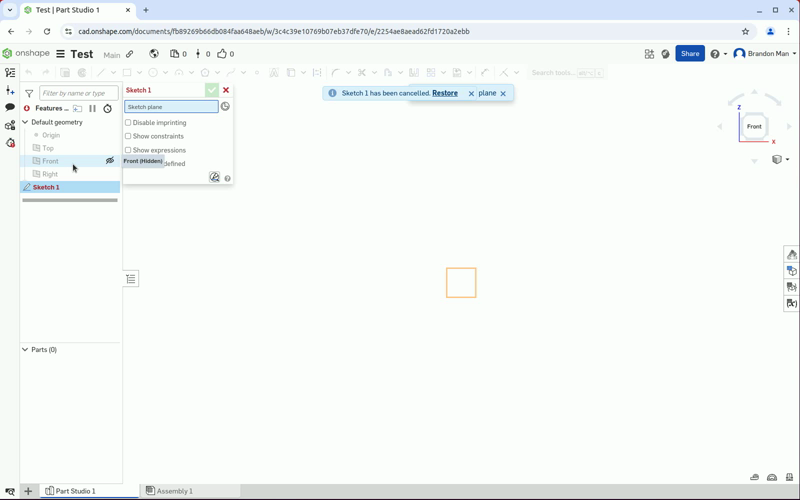
click(73, 163)
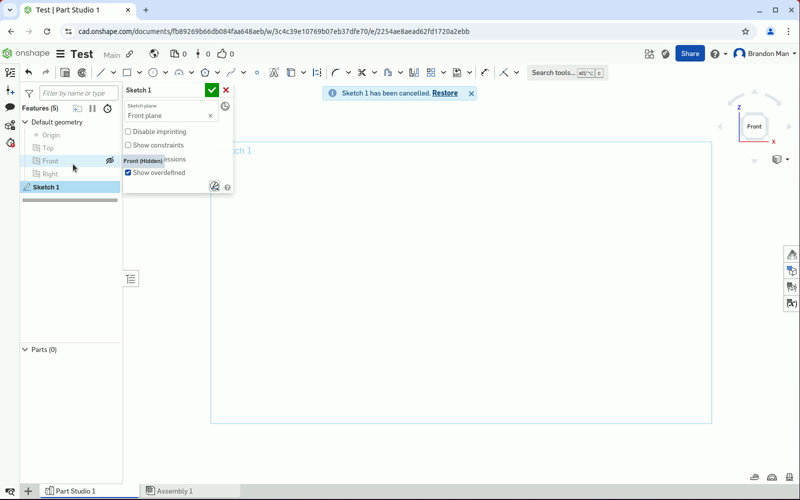
mouse_move(73, 352)
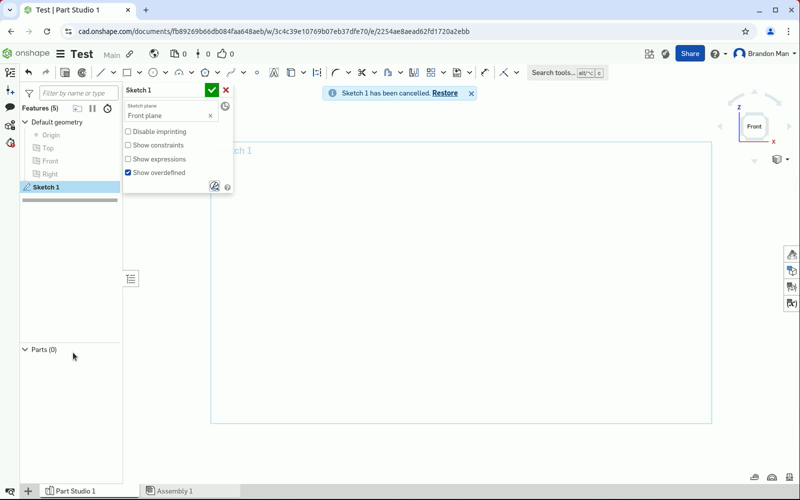
key(y)
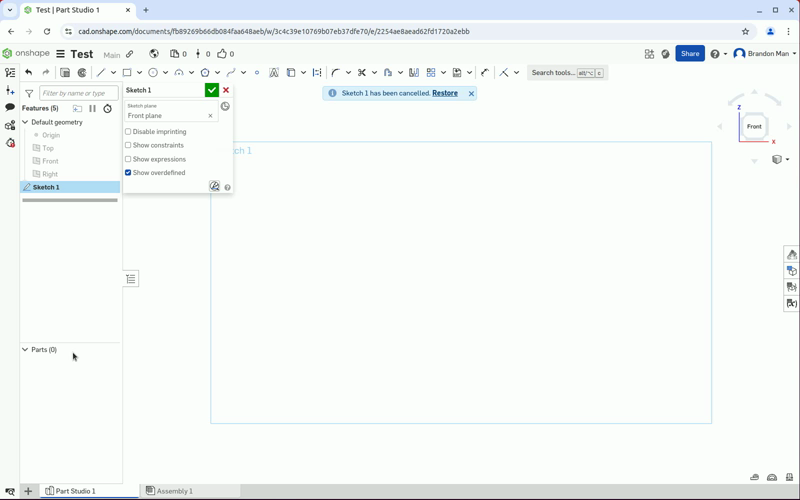
key(l)
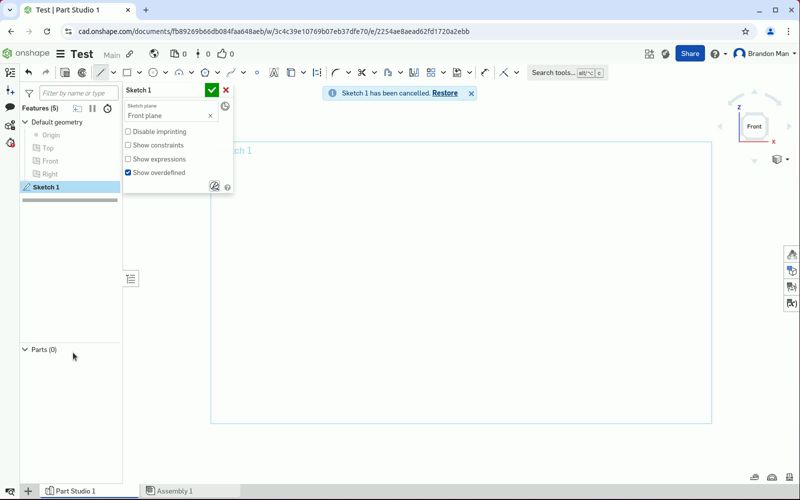
key_down(shift)
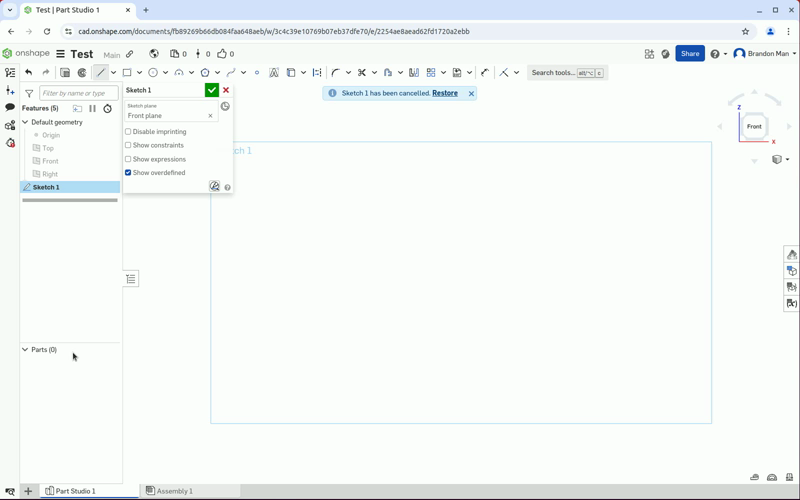
mouse_move(430, 353)
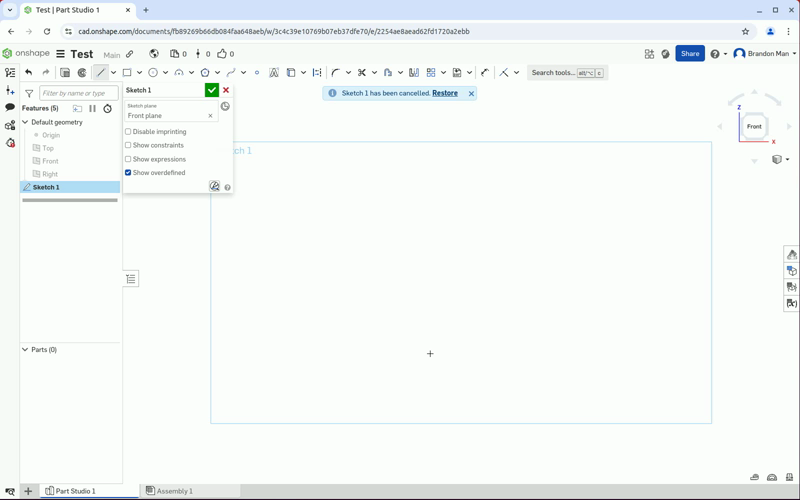
click(430, 353)
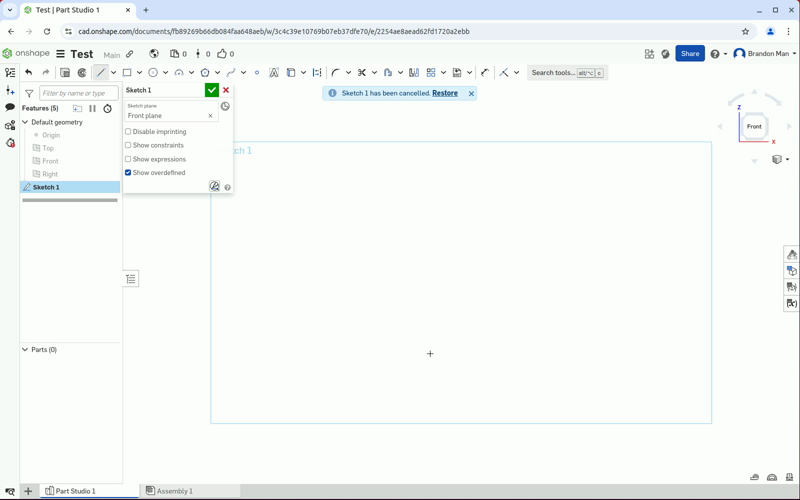
key_up(shift)
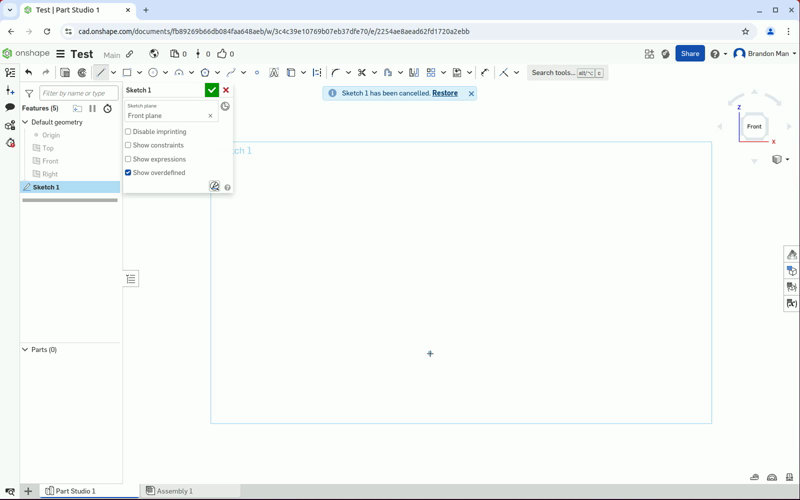
key_down(shift)
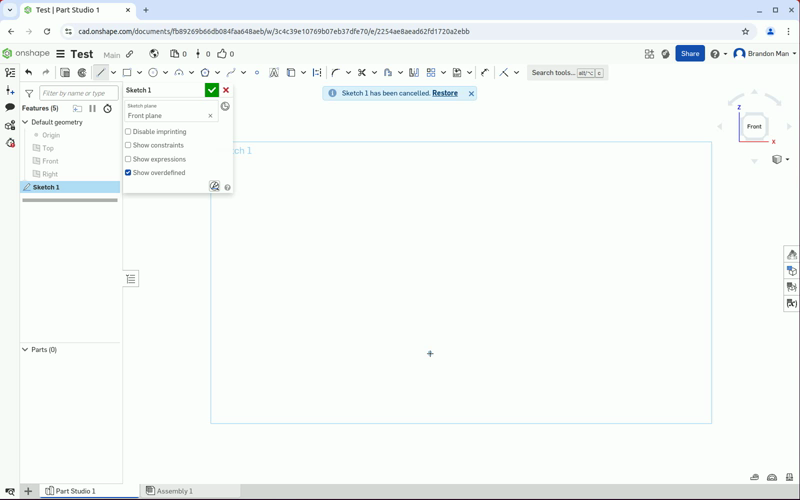
mouse_move(460, 353)
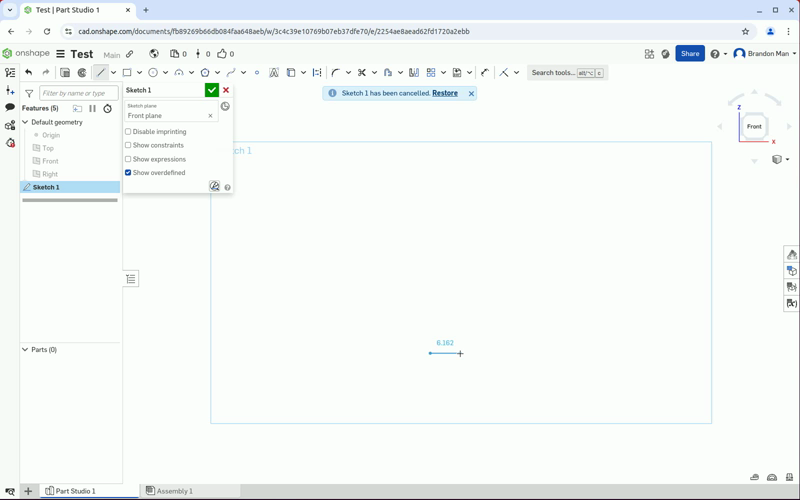
mouse_move(476, 353)
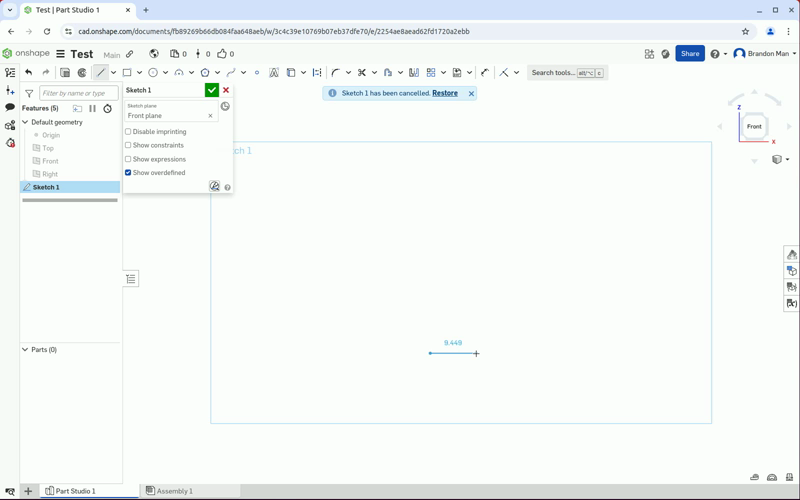
click(476, 353)
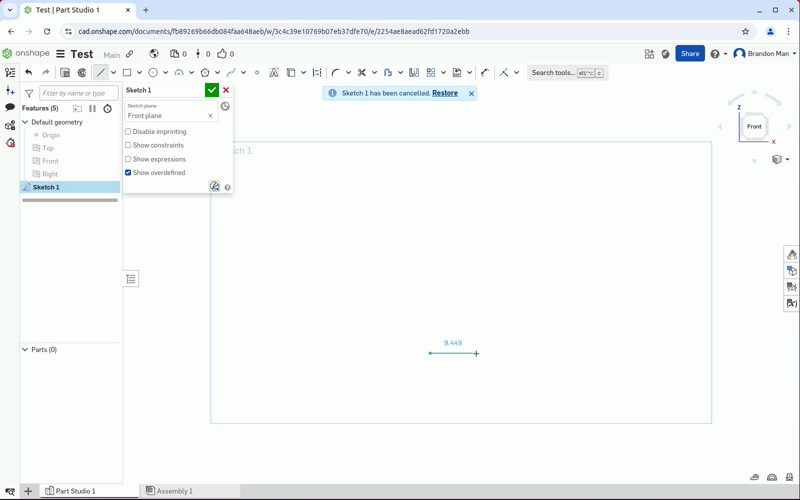
key_up(shift)
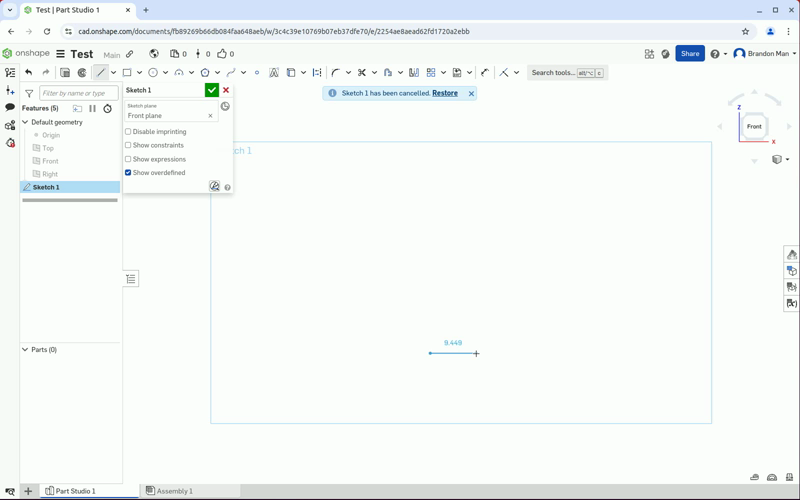
key_down(shift)
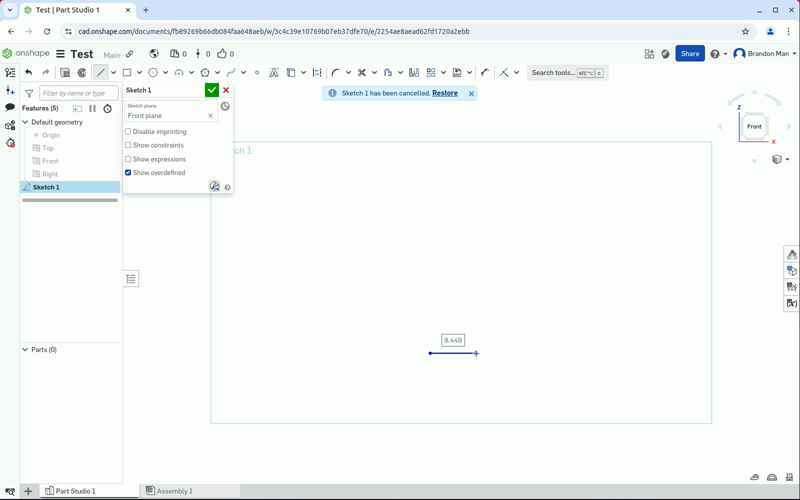
mouse_move(506, 353)
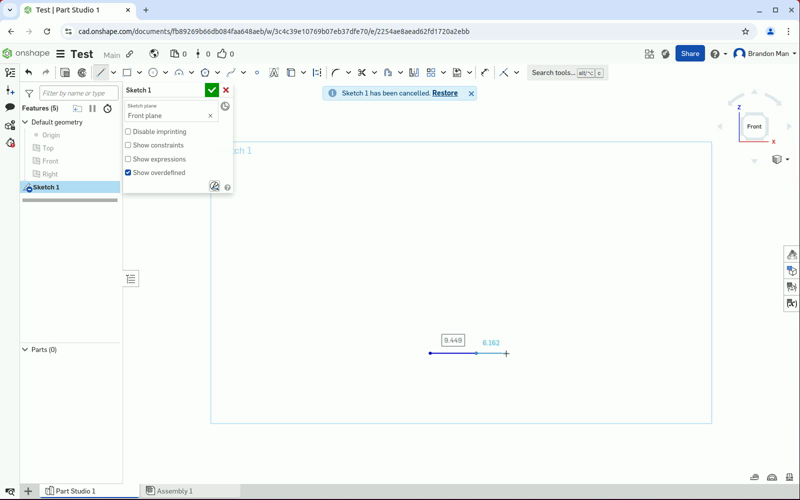
mouse_move(476, 334)
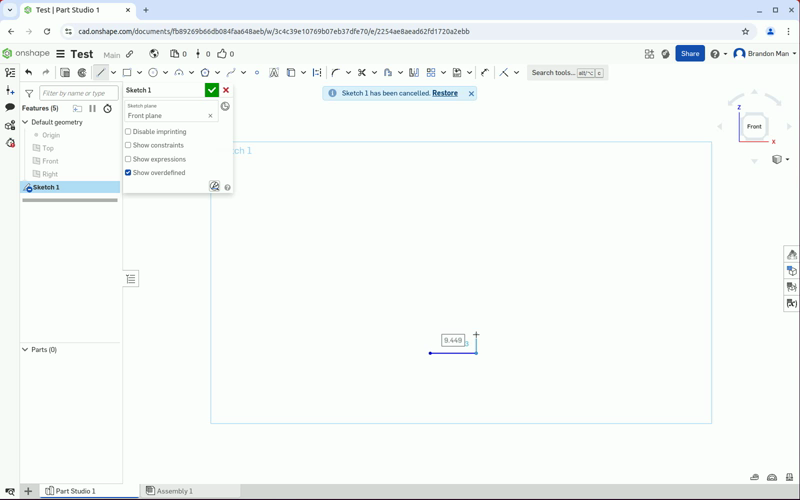
click(476, 334)
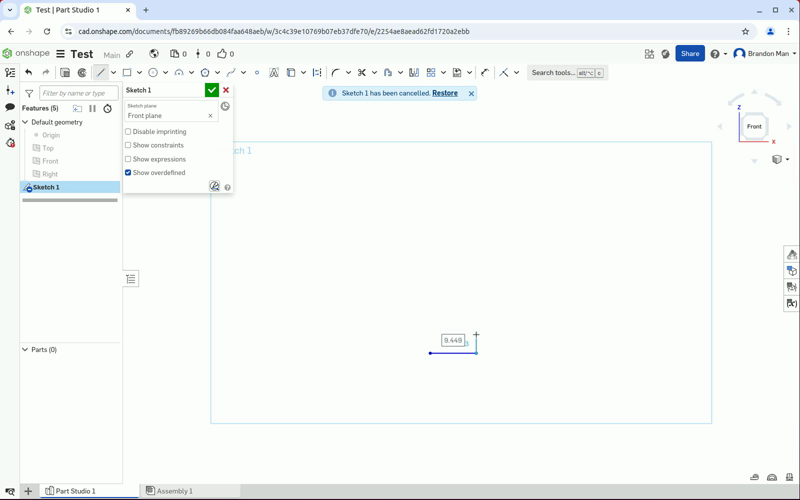
key_up(shift)
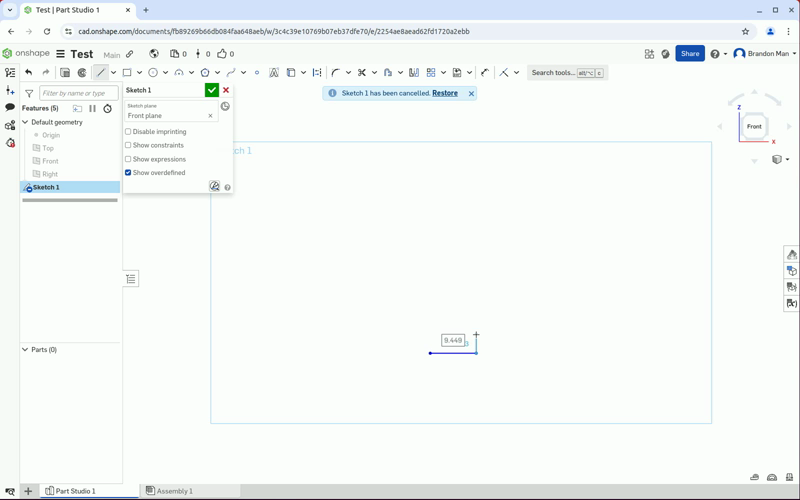
key_down(shift)
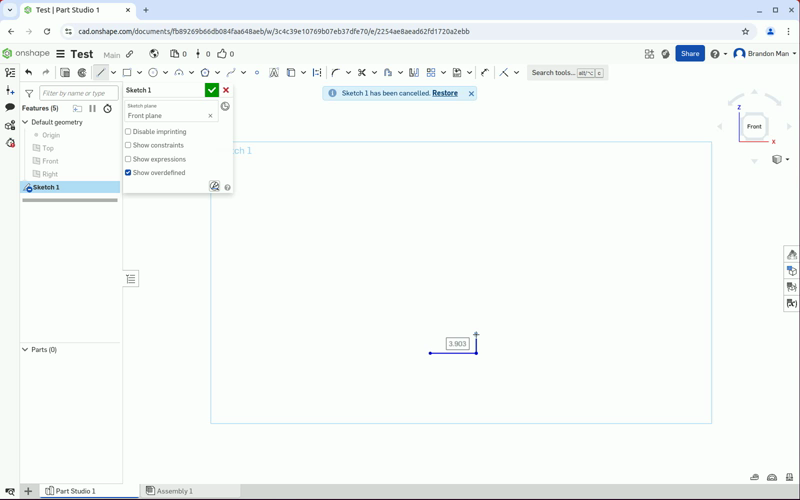
mouse_move(476, 188)
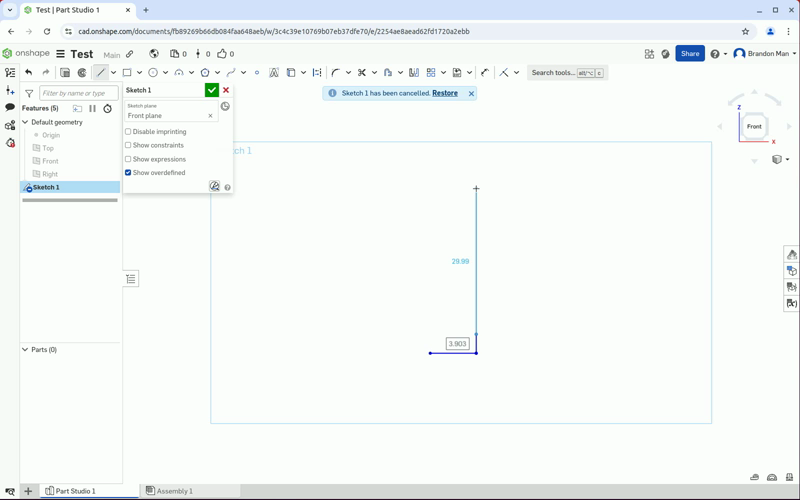
click(476, 188)
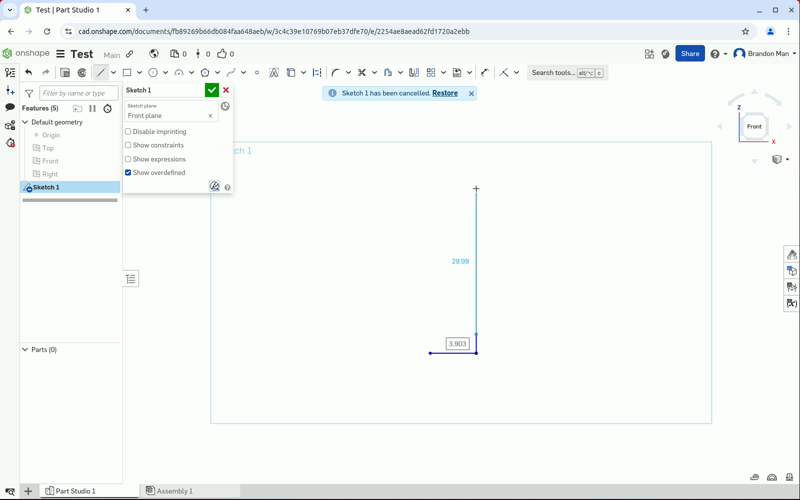
key_up(shift)
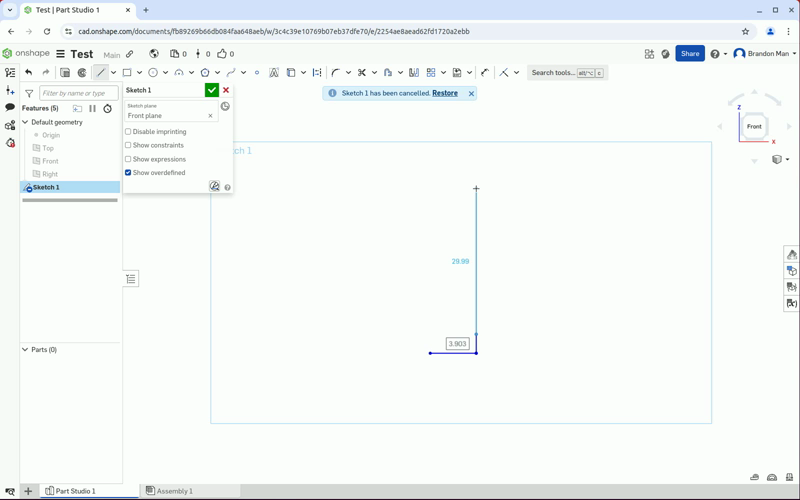
key_down(shift)
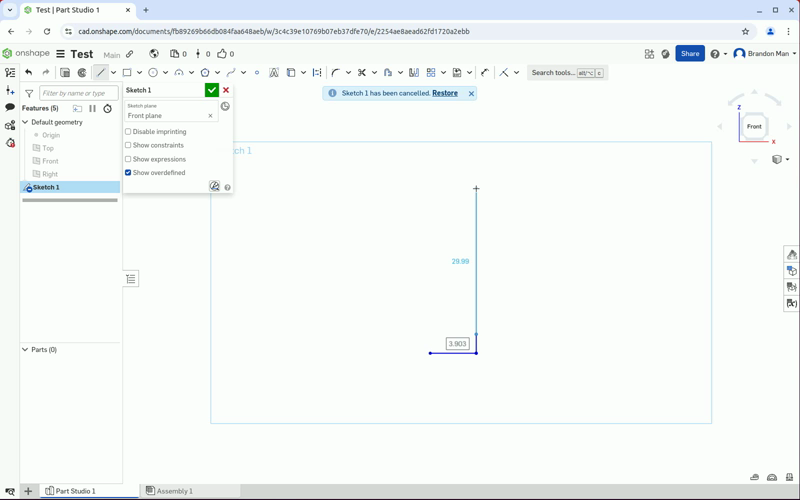
mouse_move(506, 188)
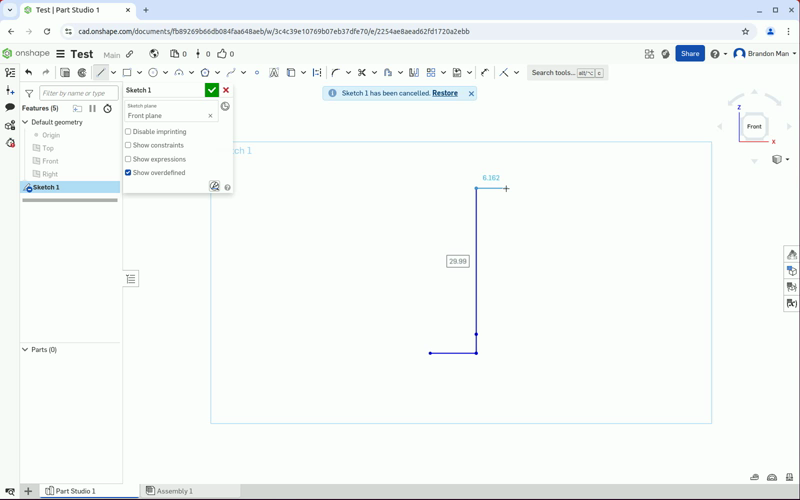
mouse_move(476, 171)
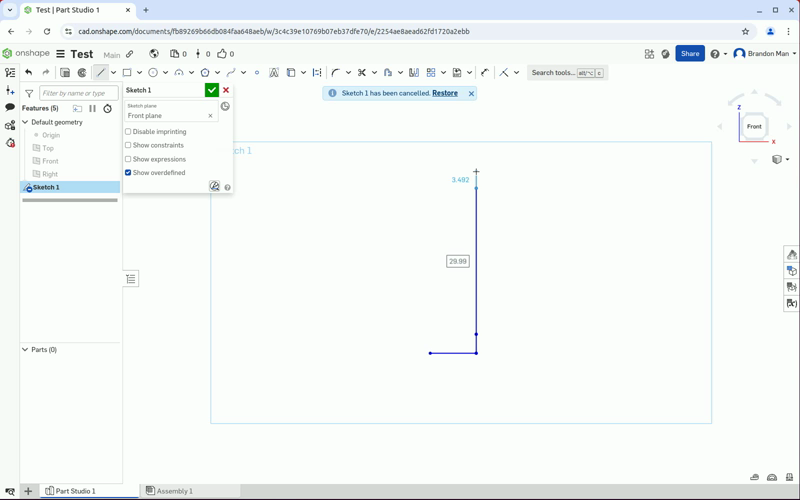
click(476, 171)
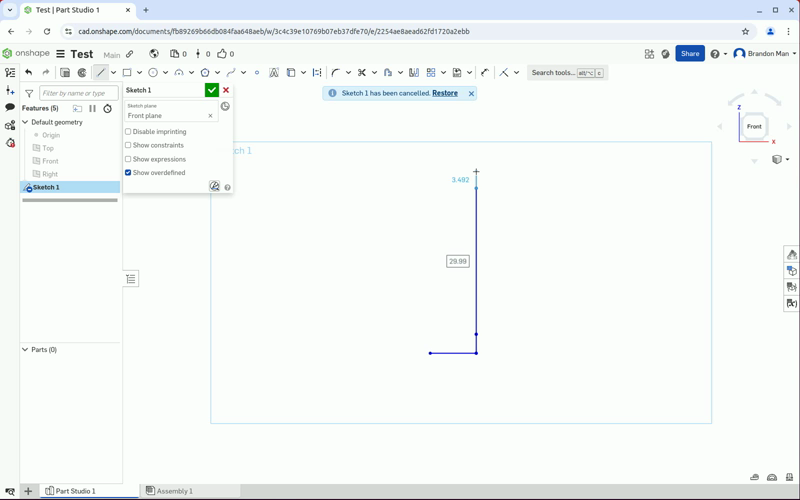
key_up(shift)
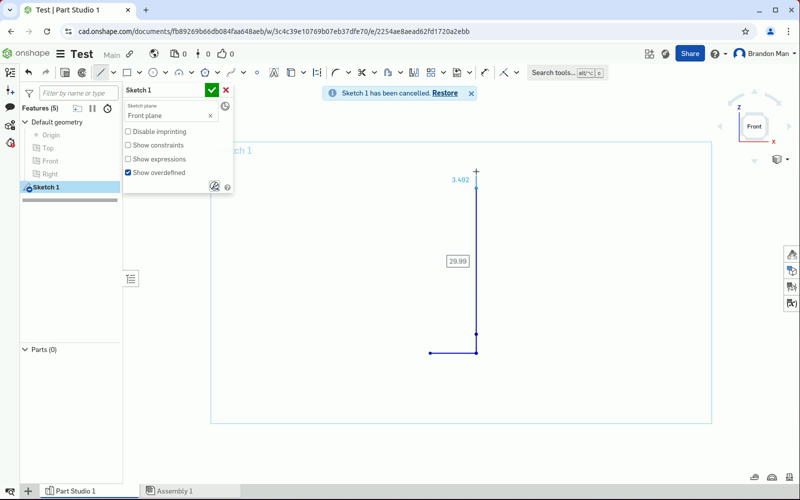
key_down(shift)
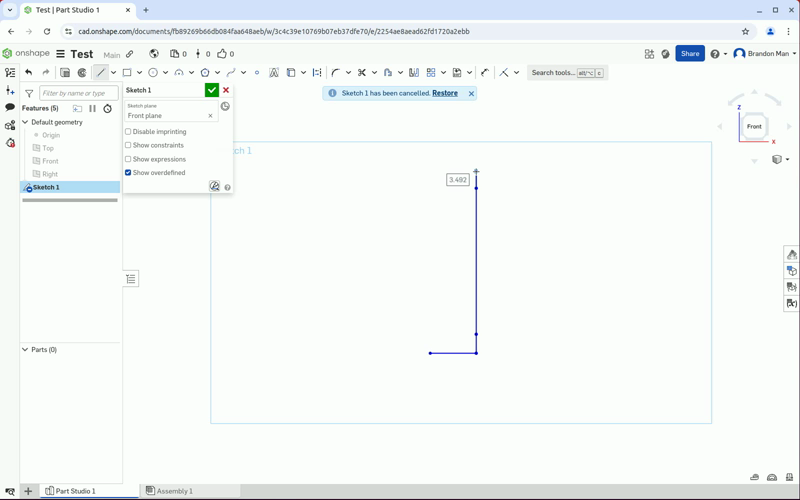
mouse_move(506, 171)
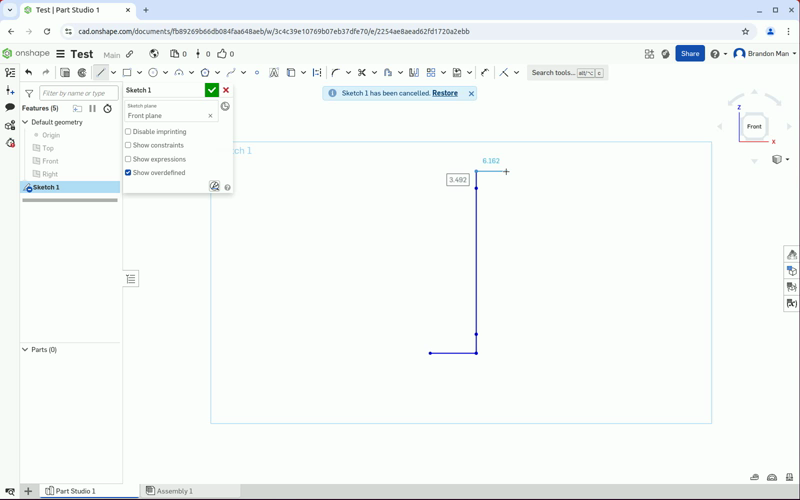
mouse_move(430, 171)
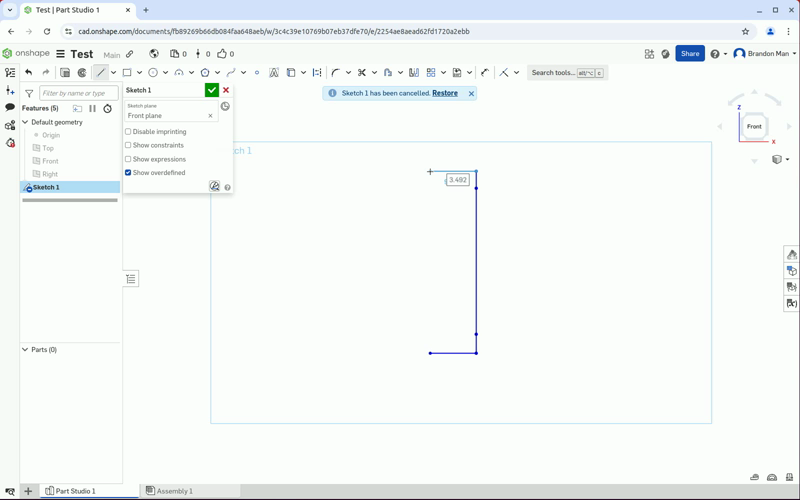
click(430, 171)
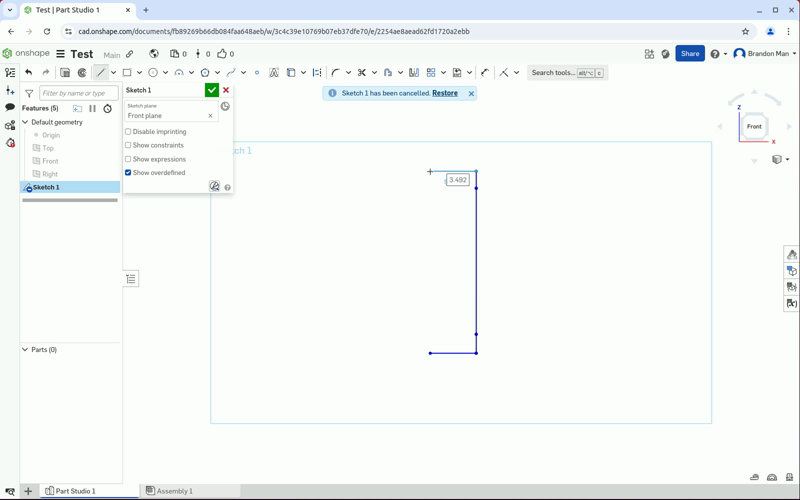
key_up(shift)
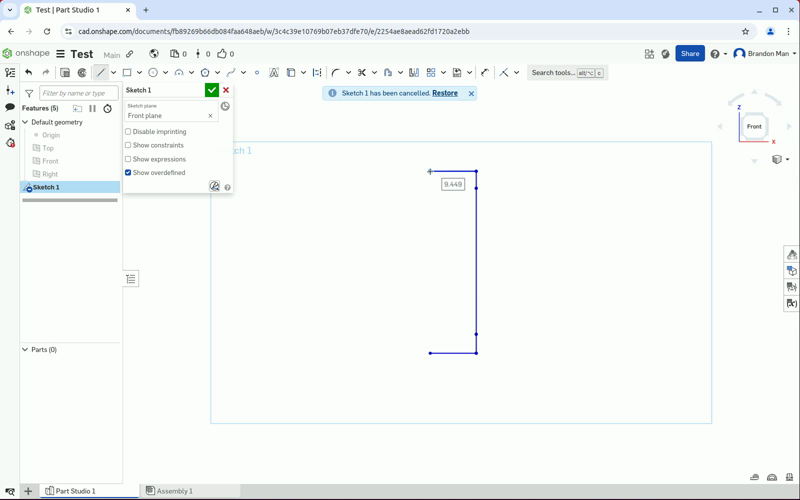
key_down(shift)
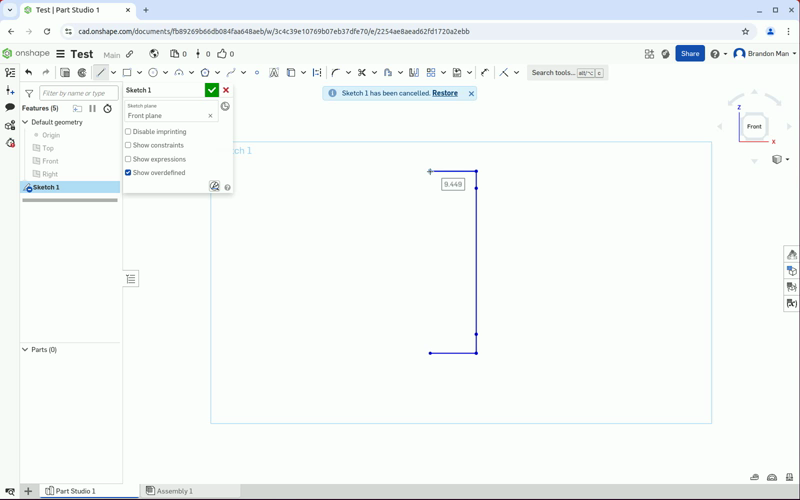
mouse_move(430, 353)
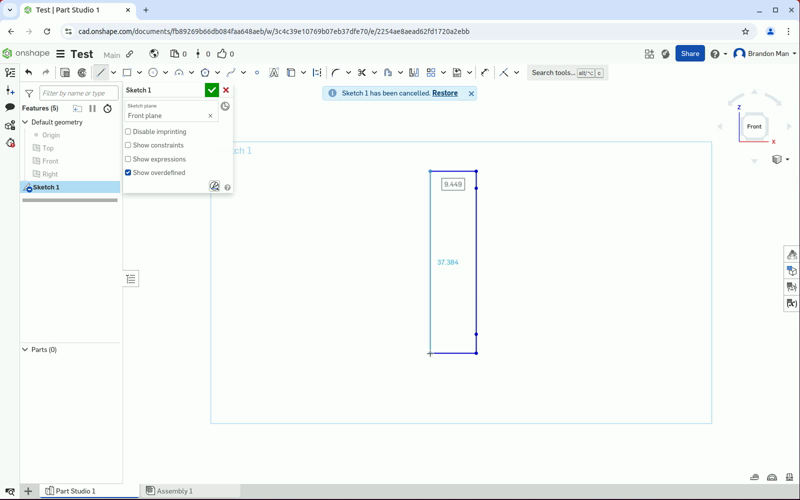
key_up(shift)
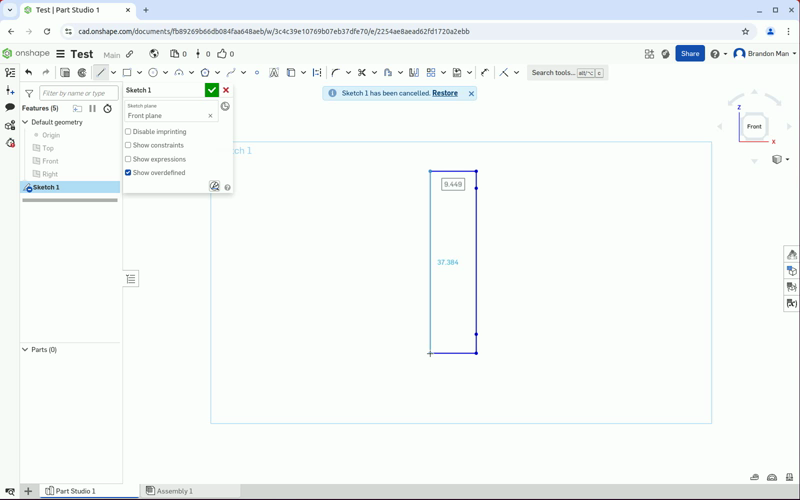
click(430, 353)
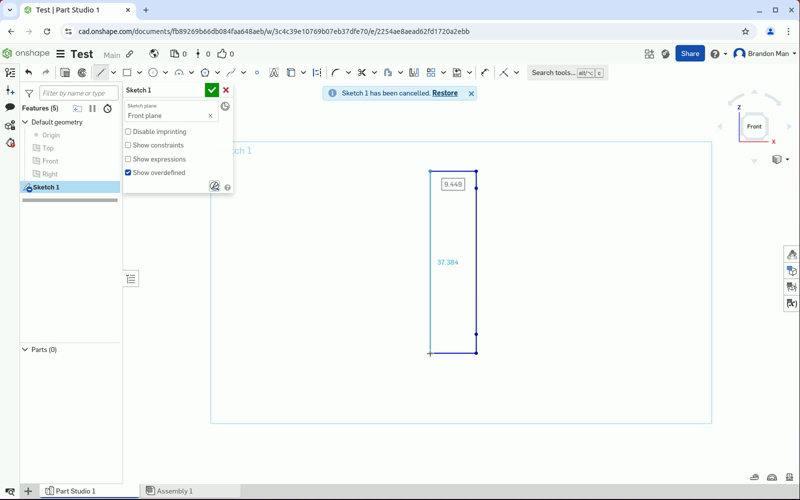
key(esc)
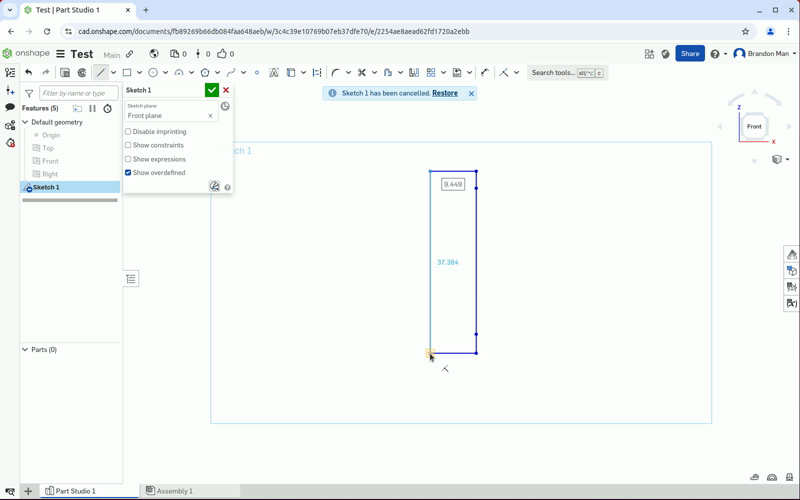
mouse_move(449, 198)
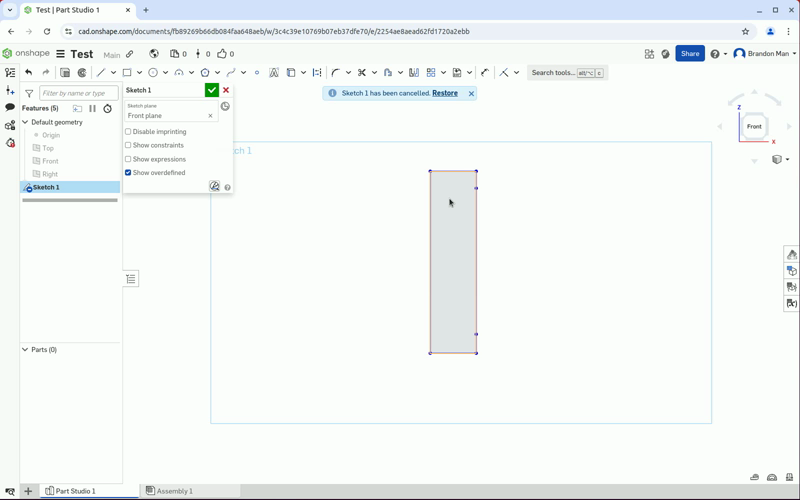
click(449, 198)
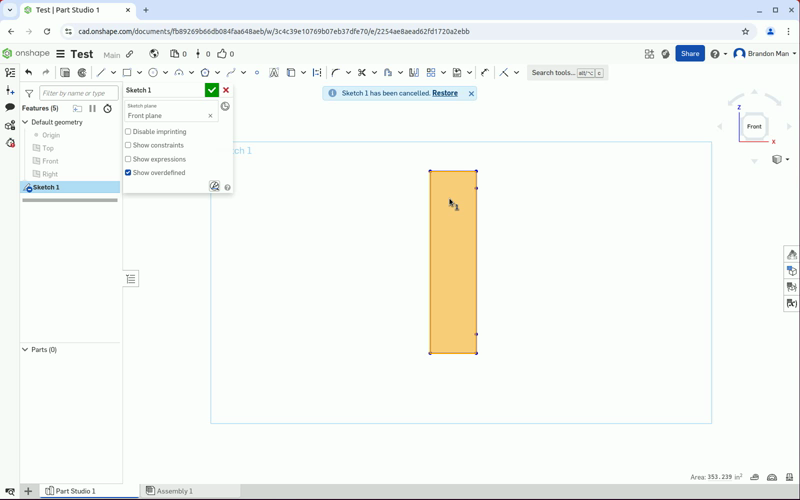
mouse_move(73, 352)
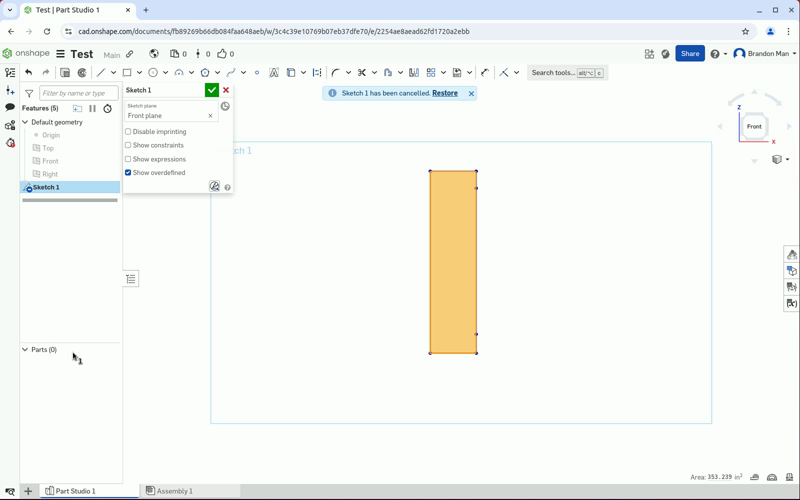
key(shift+y)
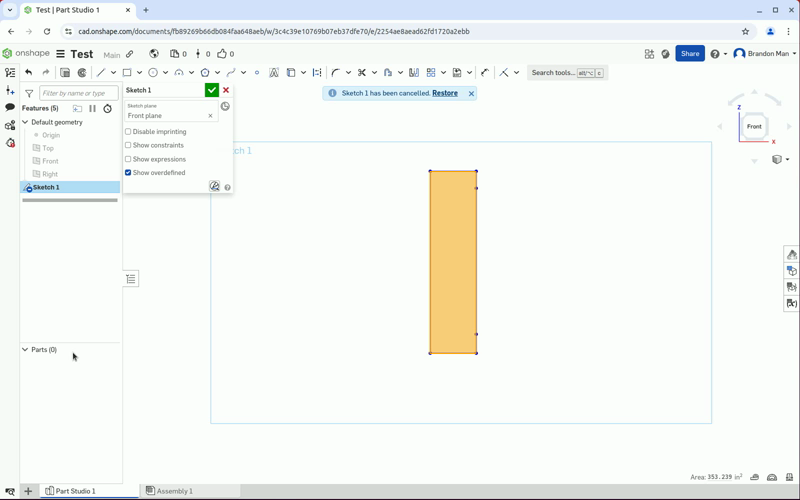
key(shift+e)
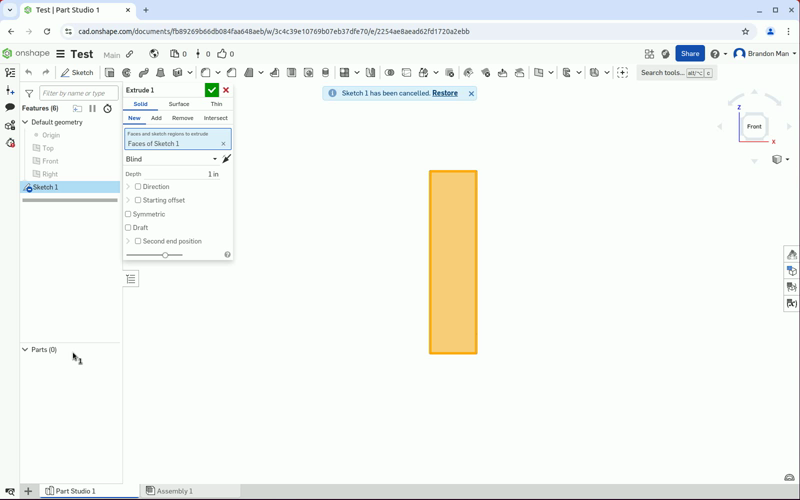
mouse_move(143, 106)
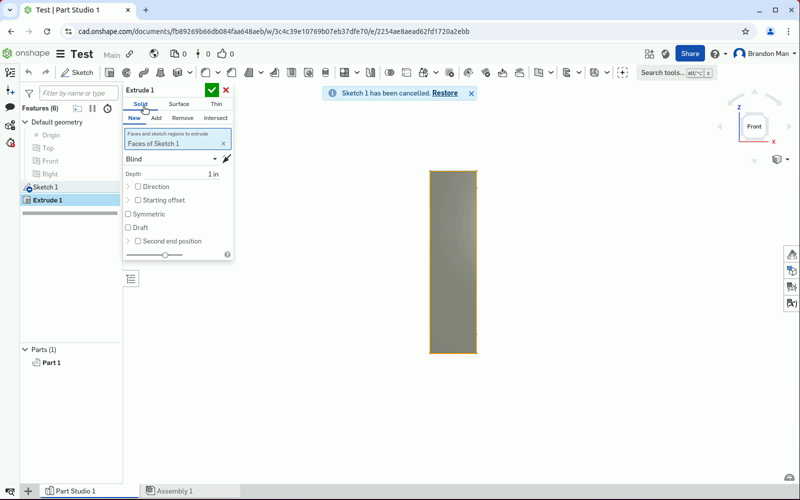
click(143, 106)
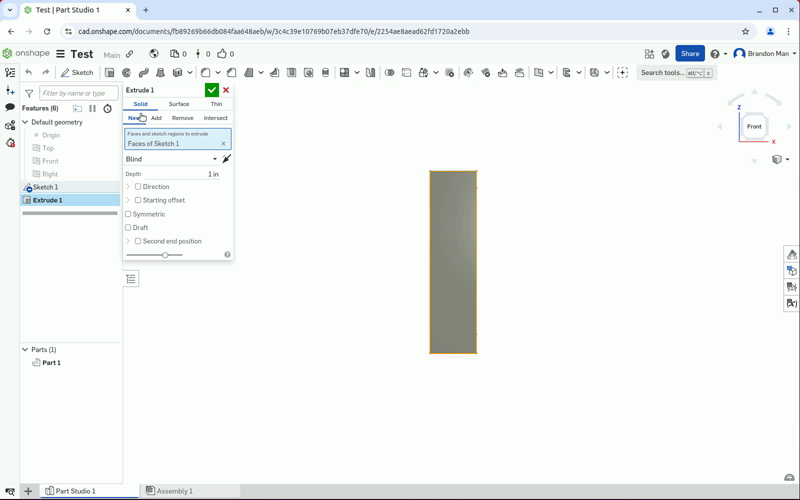
mouse_move(137, 120)
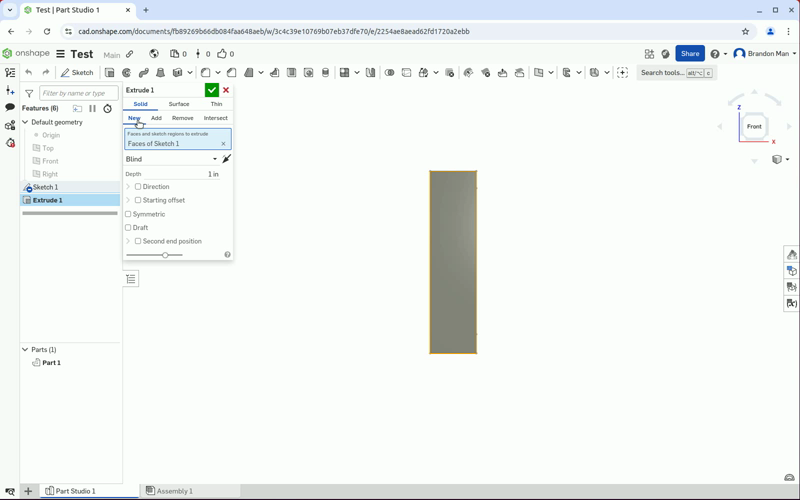
click(137, 120)
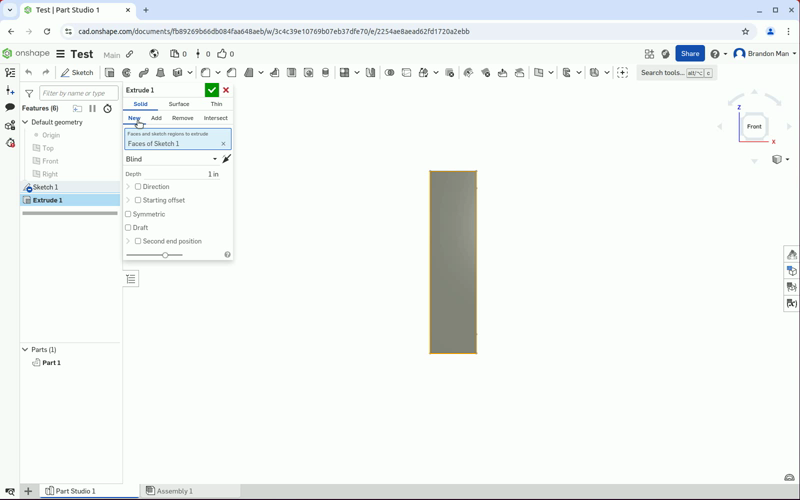
key(tab, 4)
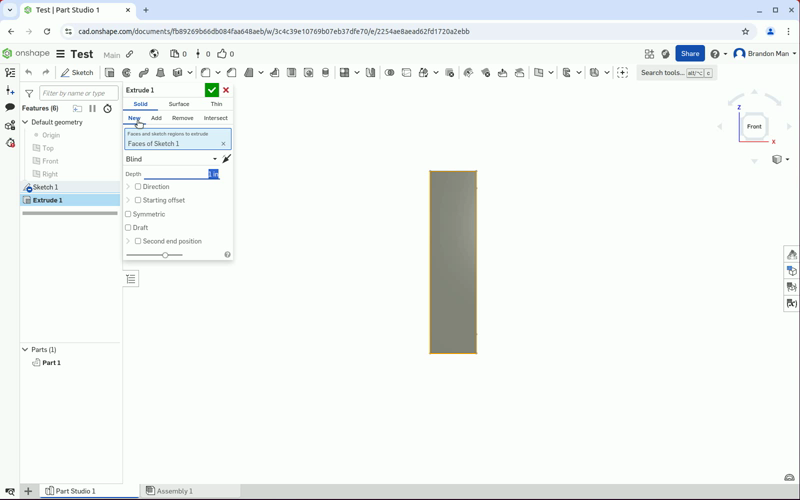
text(1.204)
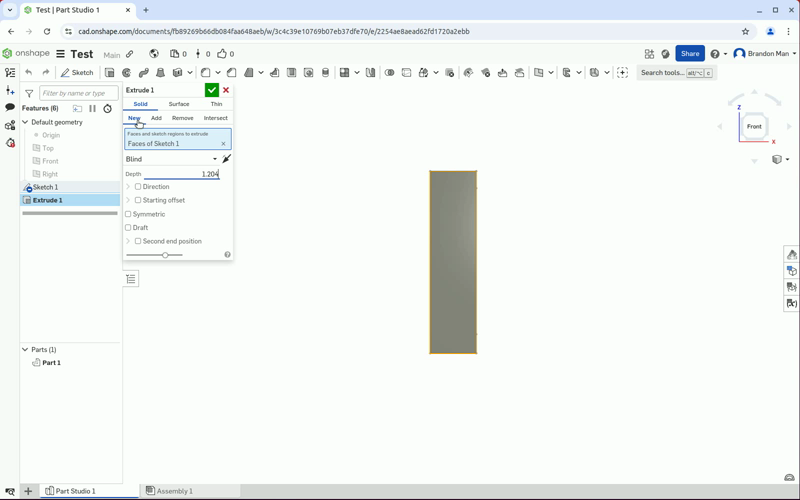
key(enter)
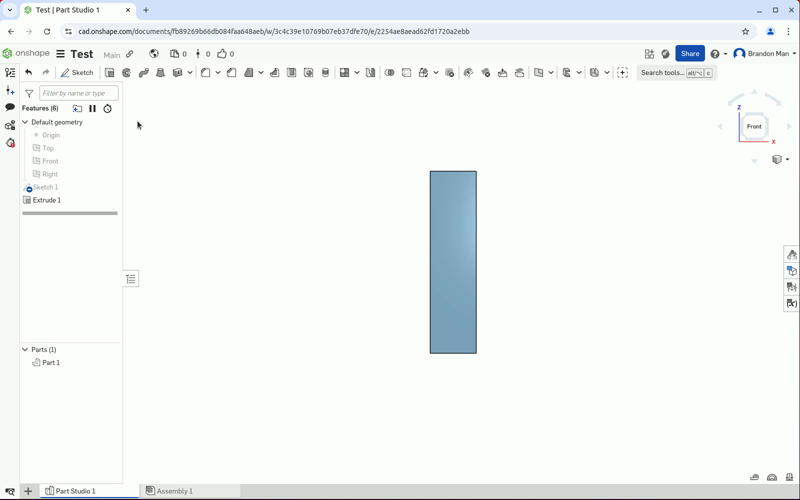
key(shift+h)
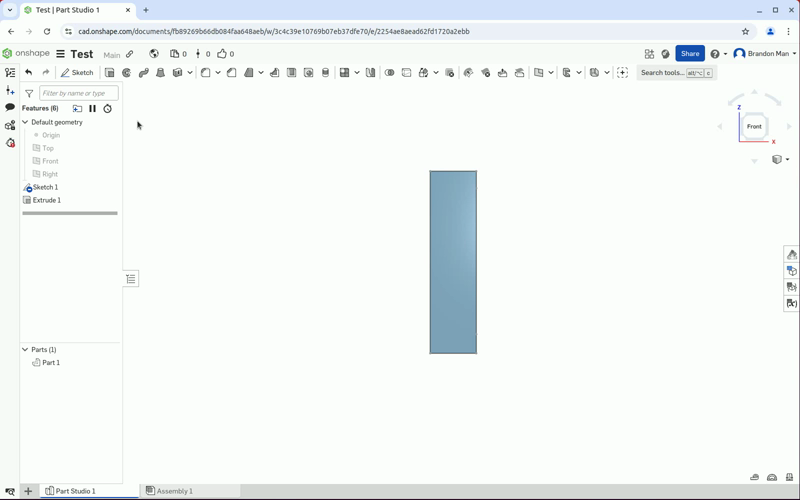
key(shift+h)
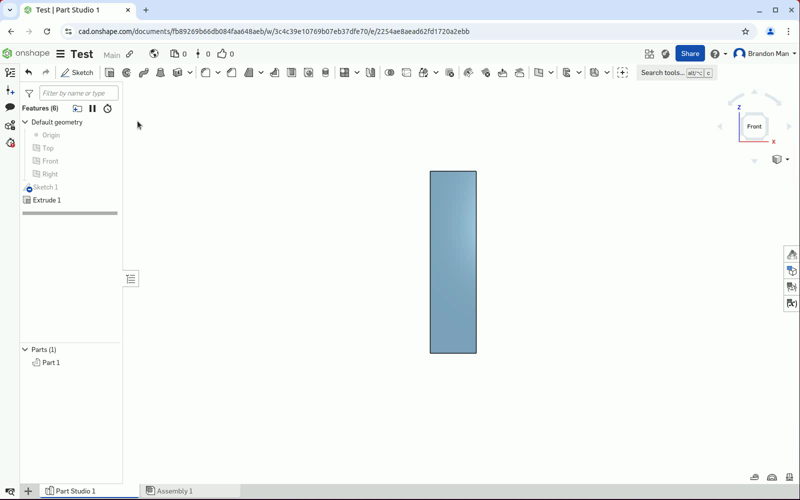
mouse_move(73, 189)
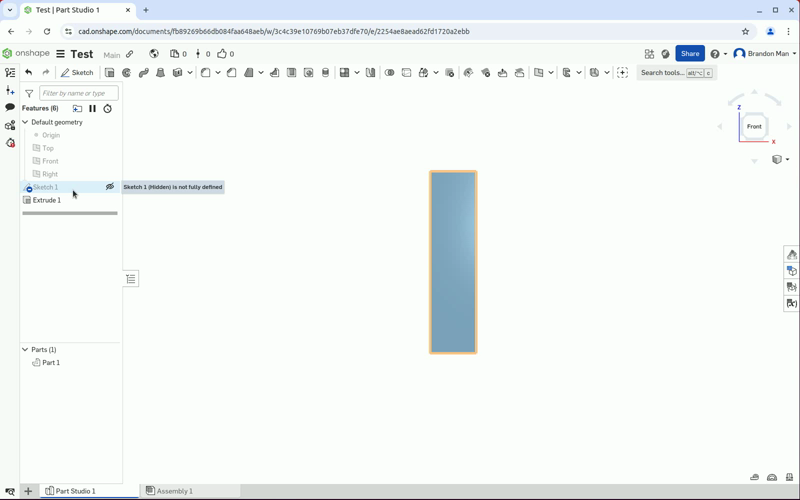
click(73, 189)
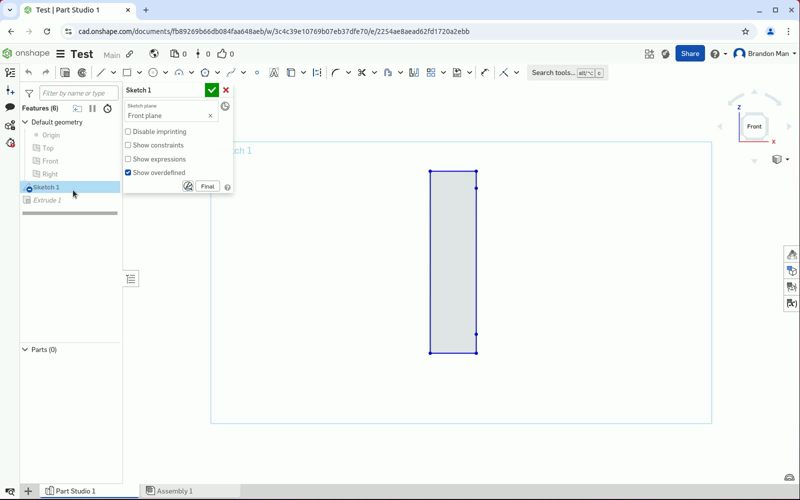
mouse_move(229, 92)
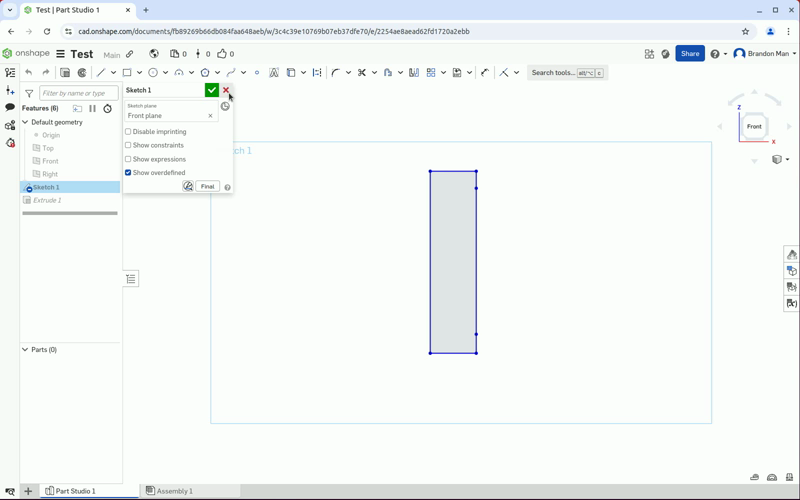
click(229, 92)
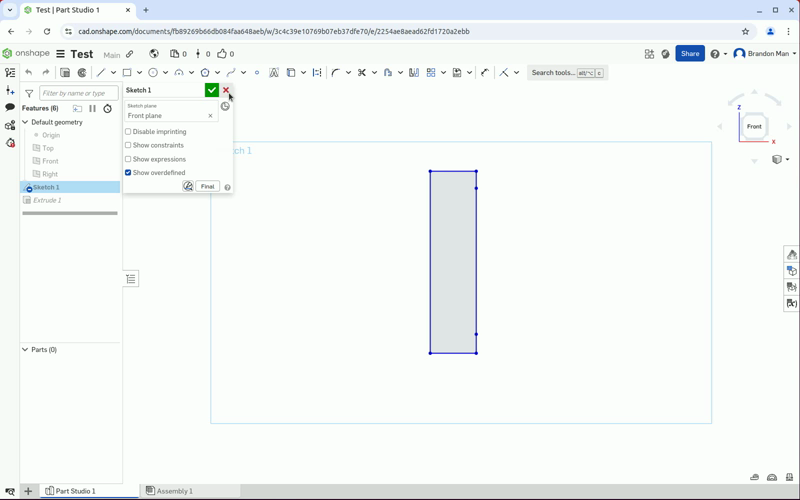
key(shift+s)
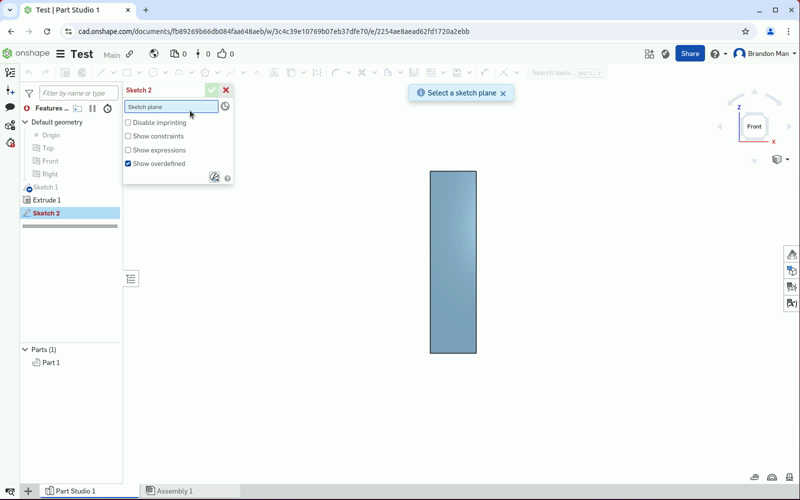
mouse_move(73, 163)
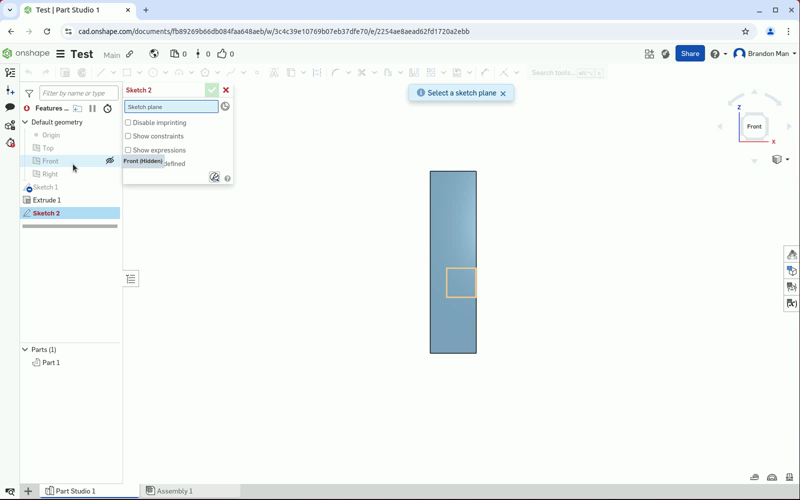
click(73, 163)
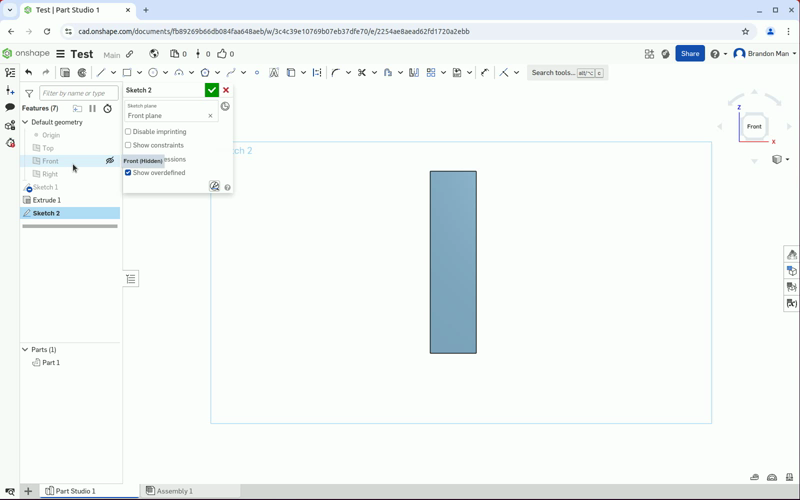
mouse_move(73, 352)
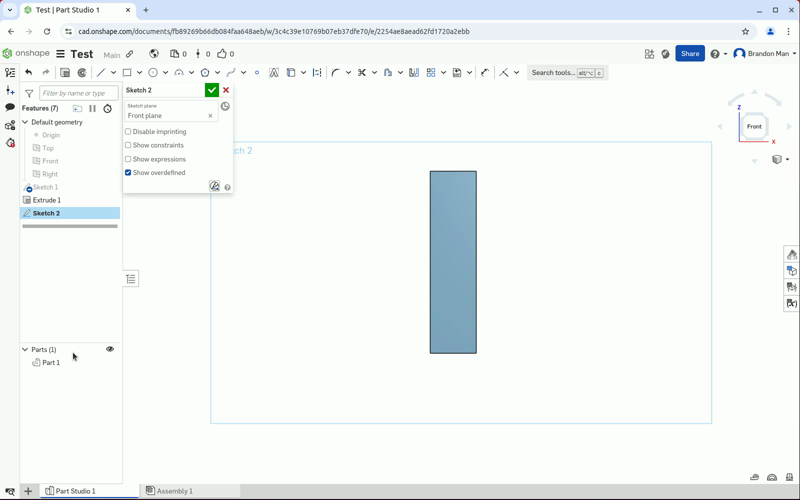
key(y)
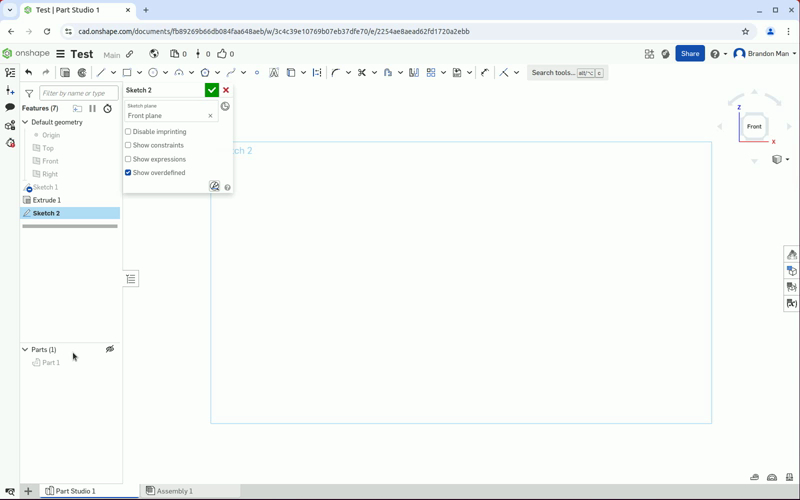
key(l)
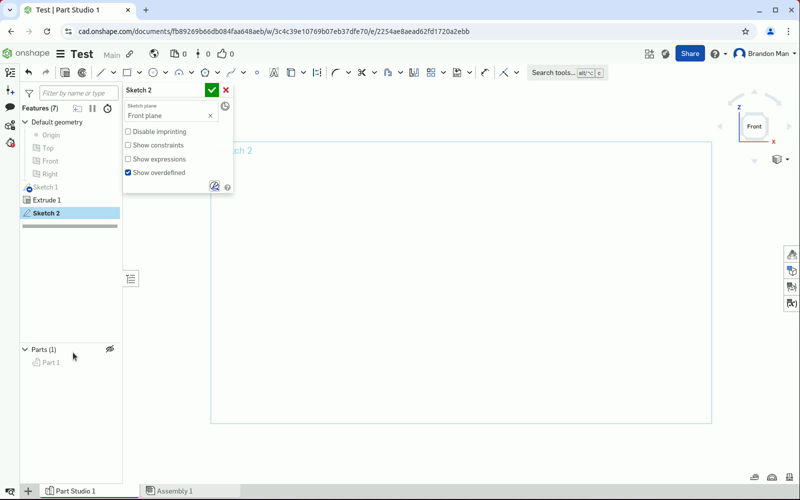
key_down(shift)
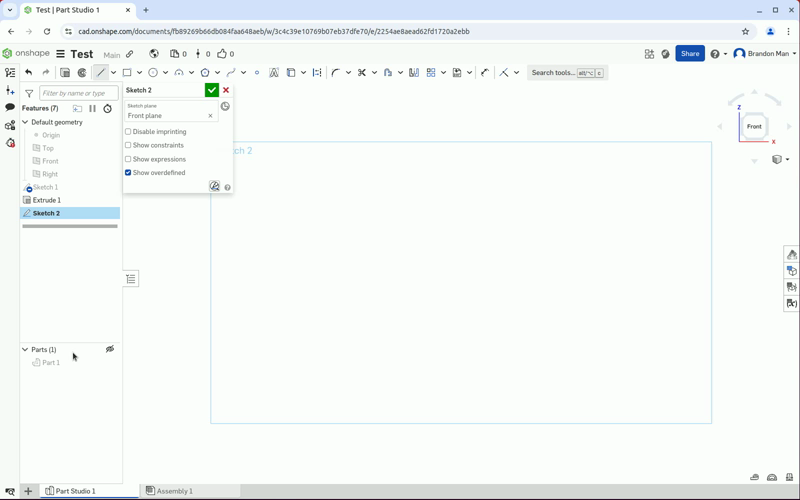
mouse_move(476, 334)
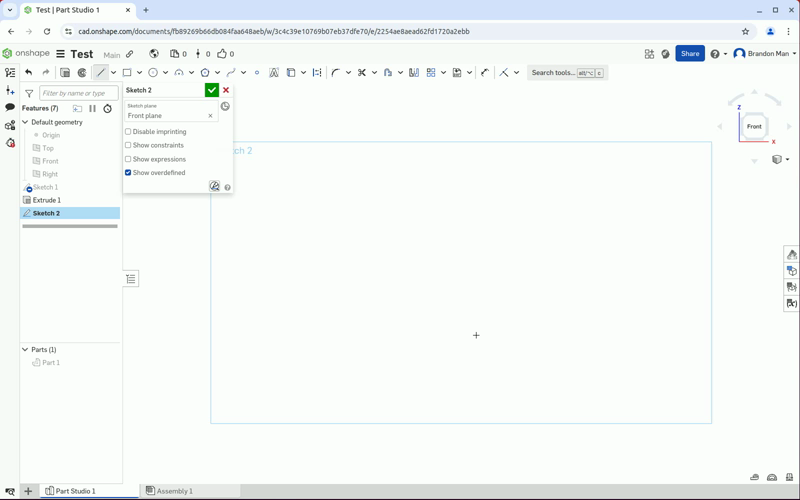
click(476, 334)
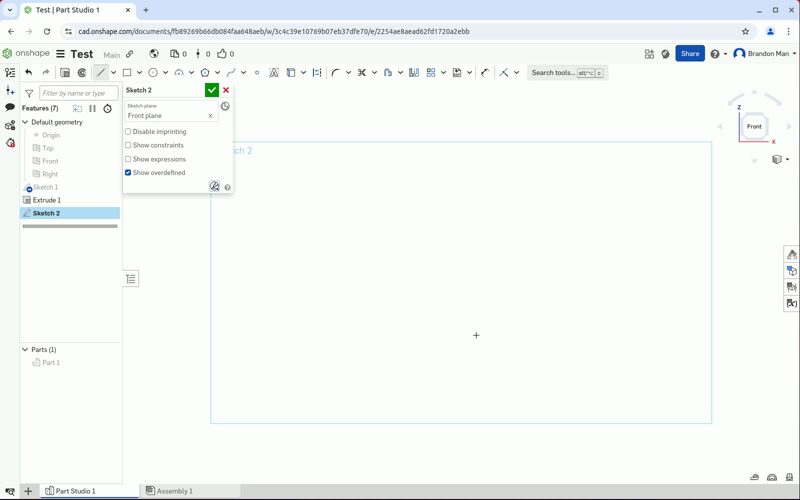
key_up(shift)
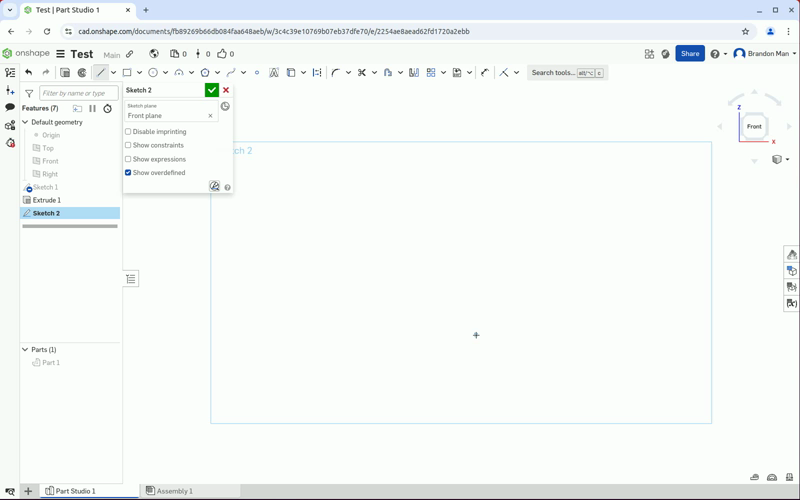
key_down(shift)
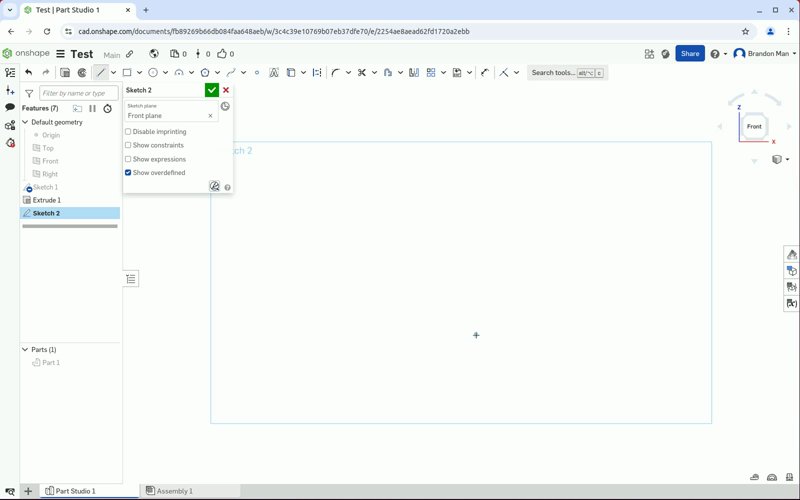
mouse_move(533, 260)
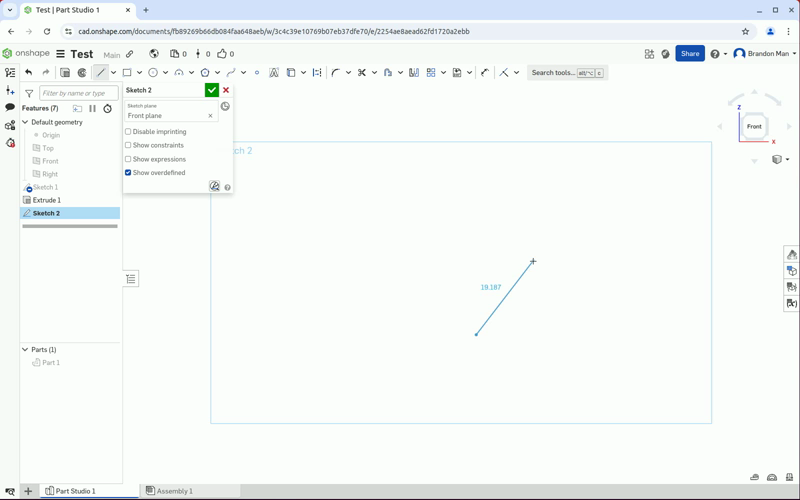
click(533, 260)
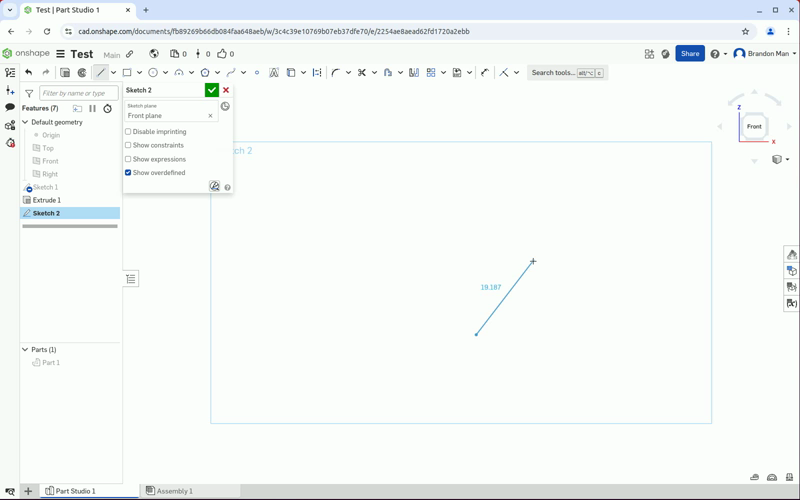
key_up(shift)
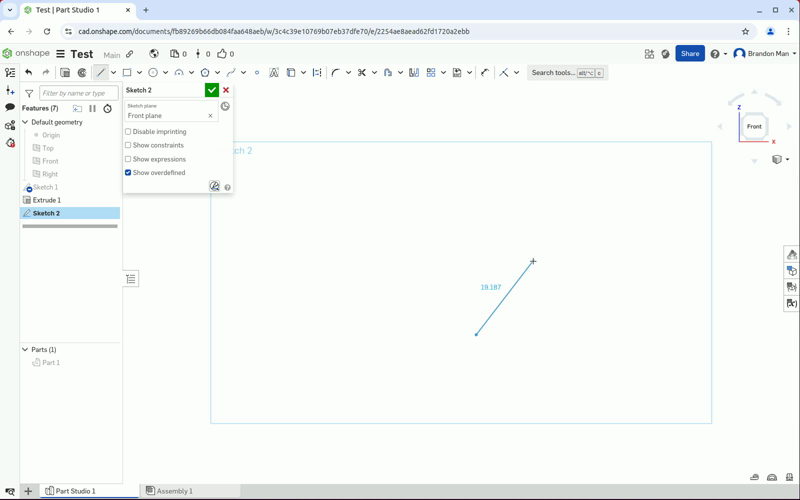
key_down(shift)
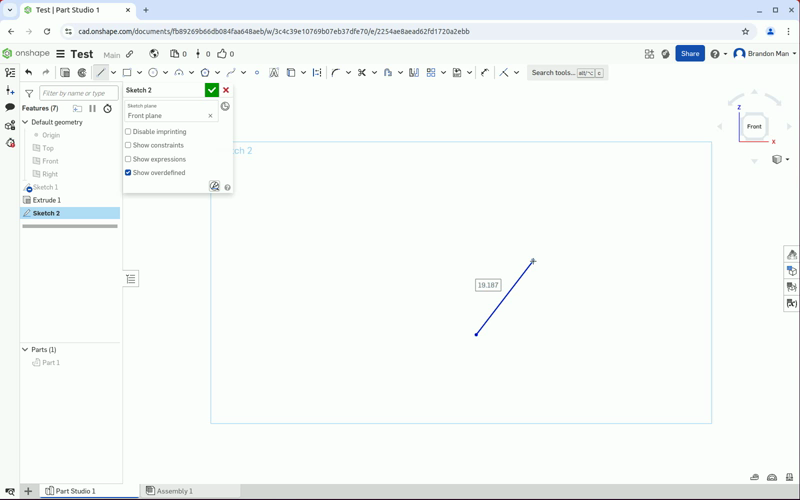
mouse_move(476, 188)
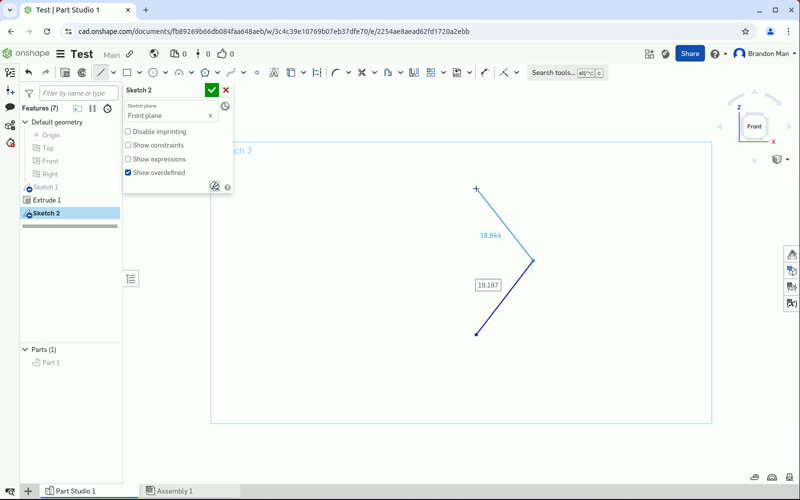
click(476, 188)
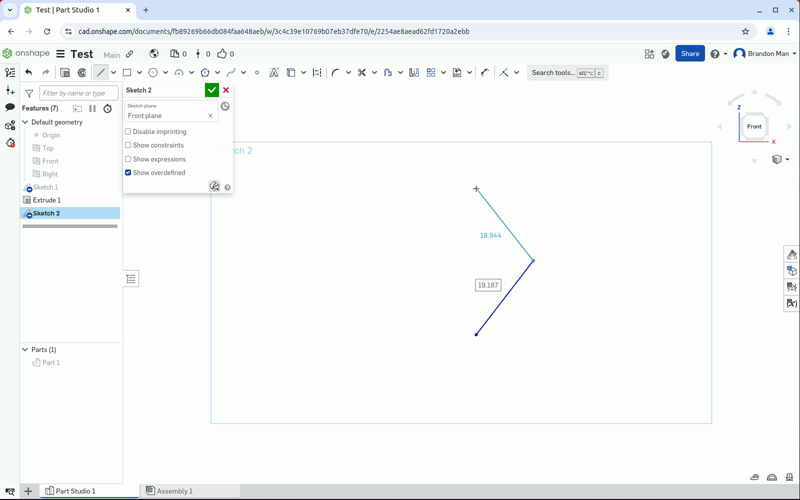
key_up(shift)
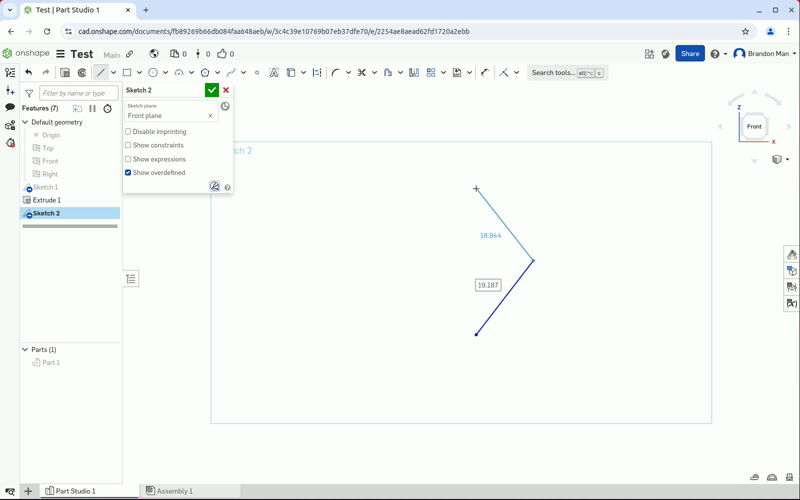
key_down(shift)
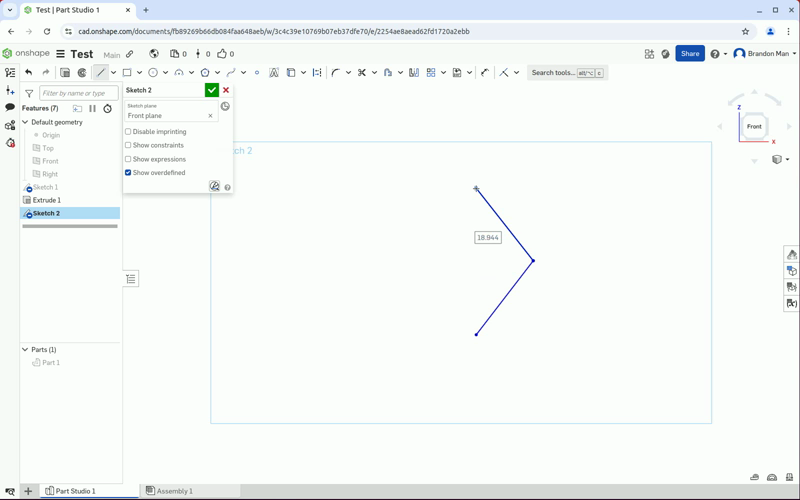
mouse_move(476, 334)
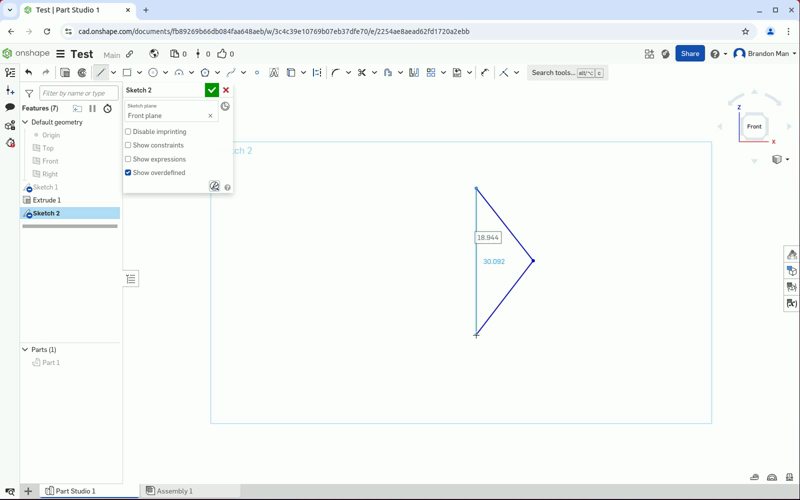
key_up(shift)
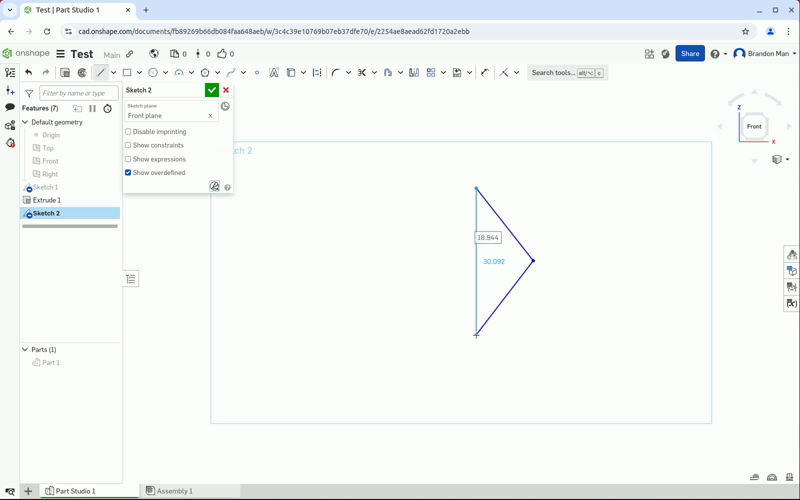
click(476, 334)
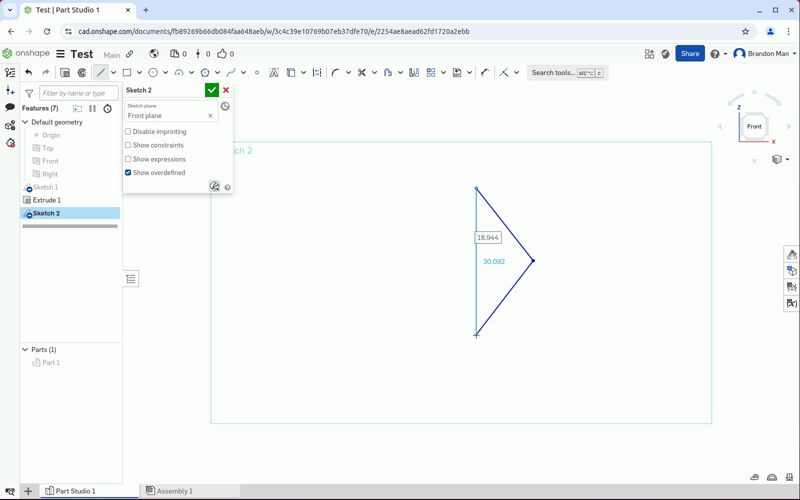
key(esc)
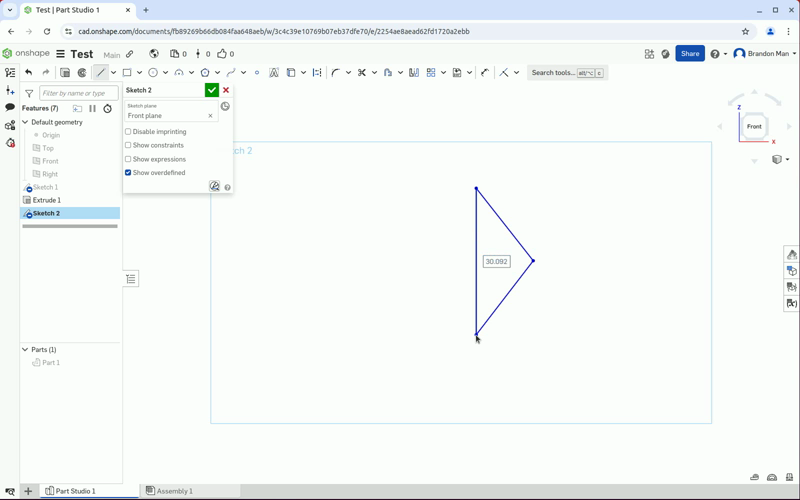
mouse_move(480, 276)
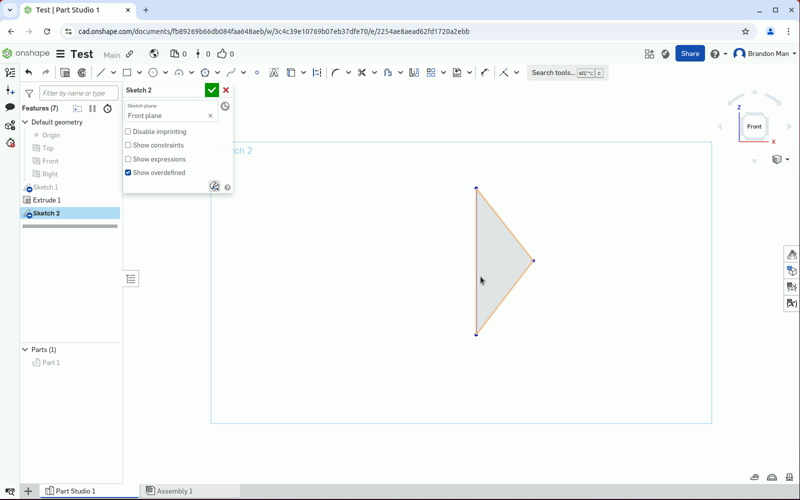
click(480, 276)
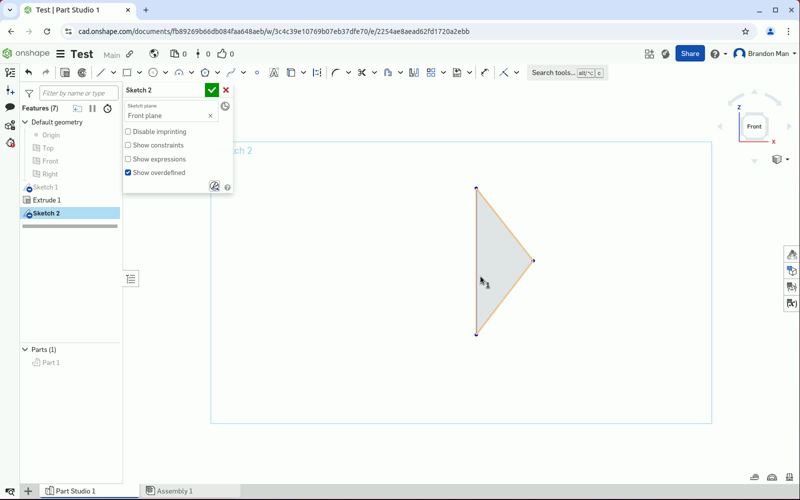
mouse_move(73, 352)
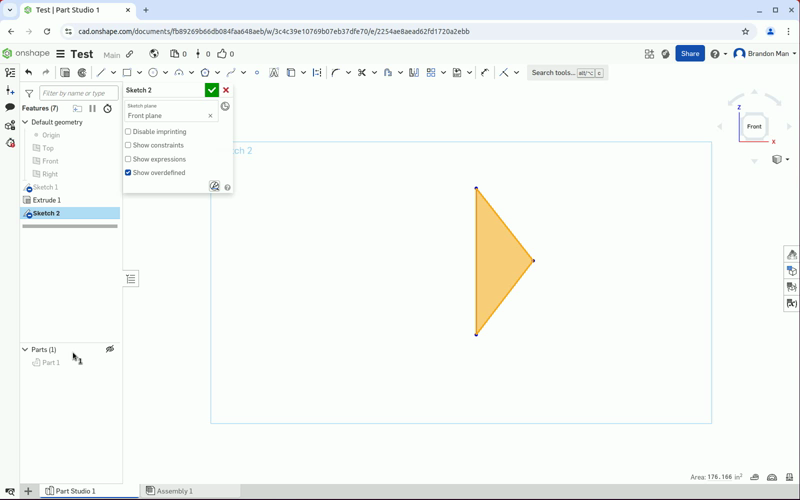
key(shift+y)
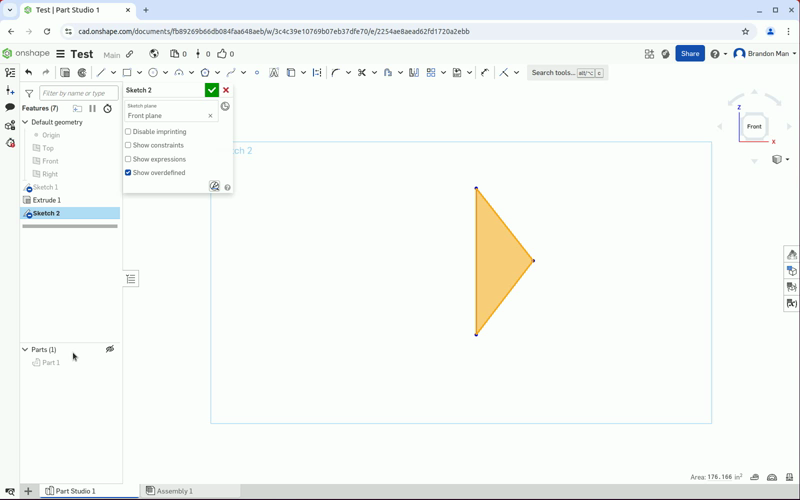
key(shift+e)
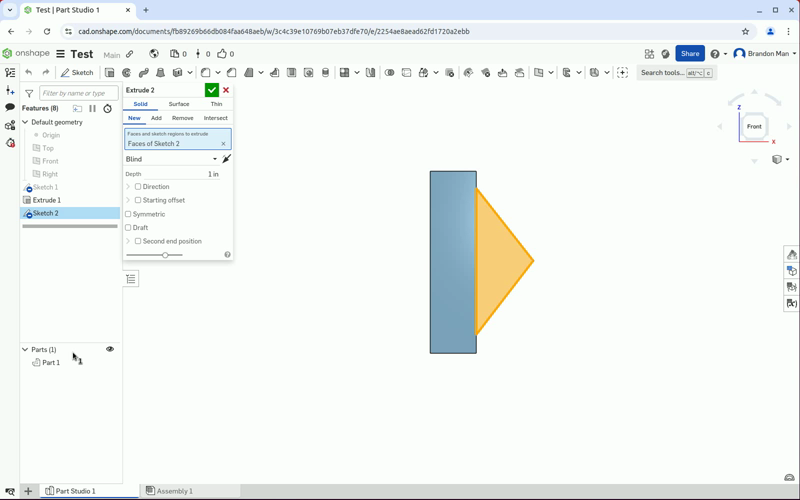
mouse_move(143, 106)
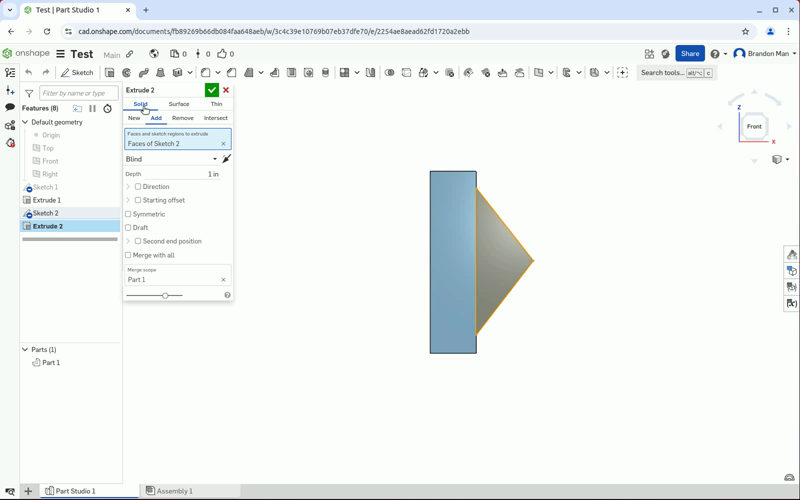
click(143, 106)
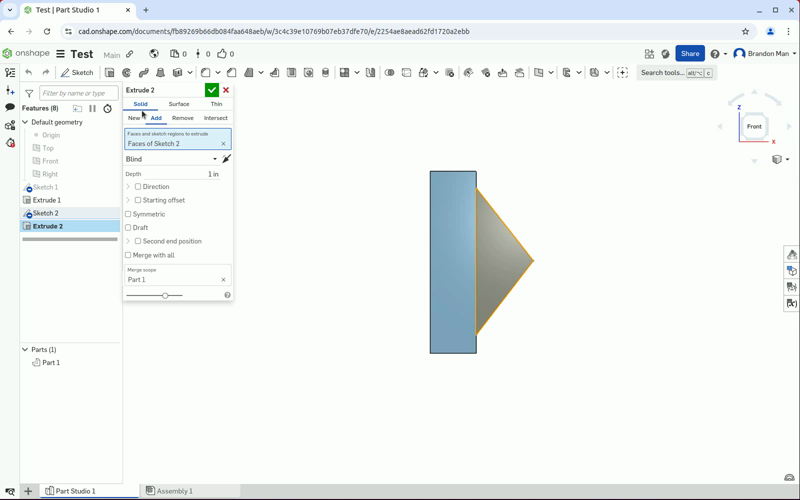
mouse_move(137, 120)
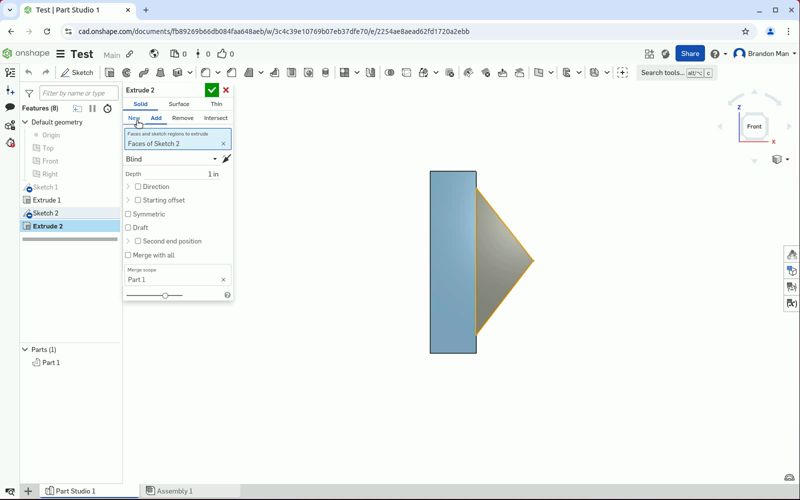
click(137, 120)
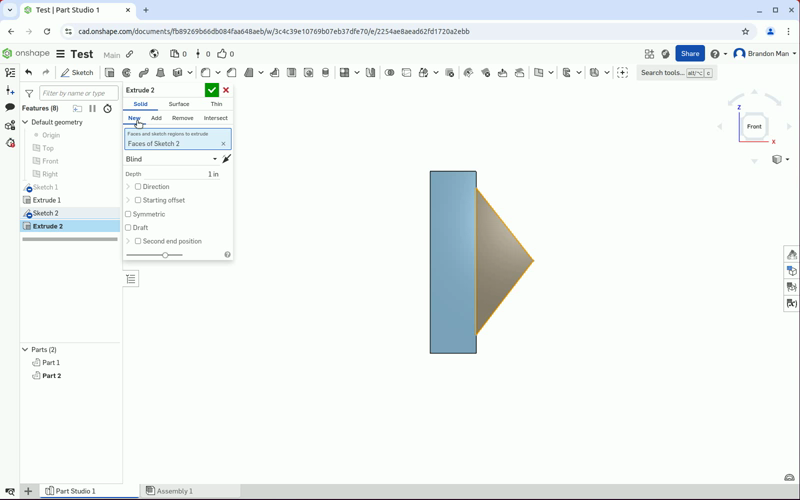
key(tab, 4)
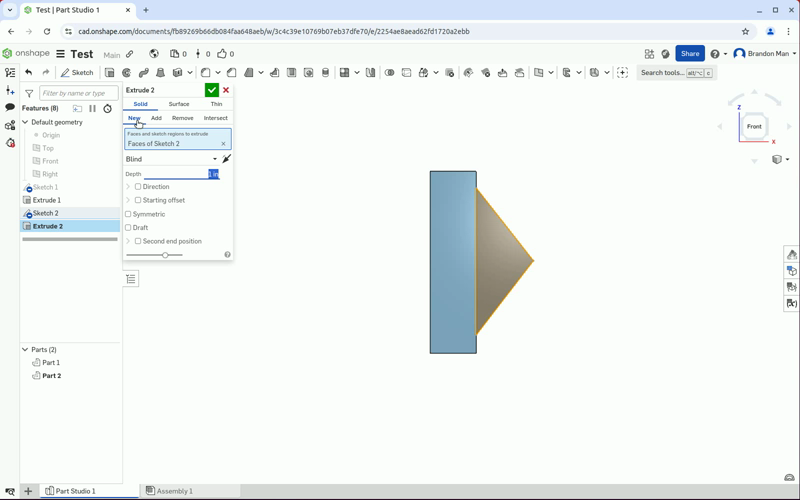
text(1.204)
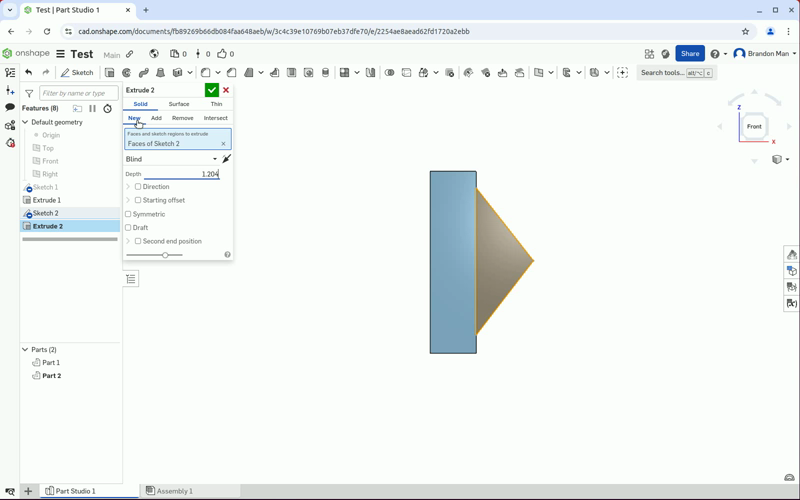
key(enter)
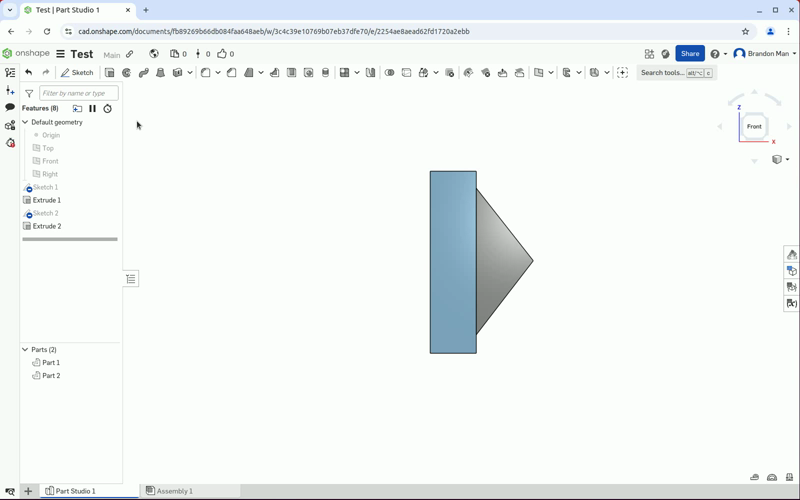
key(shift+h)
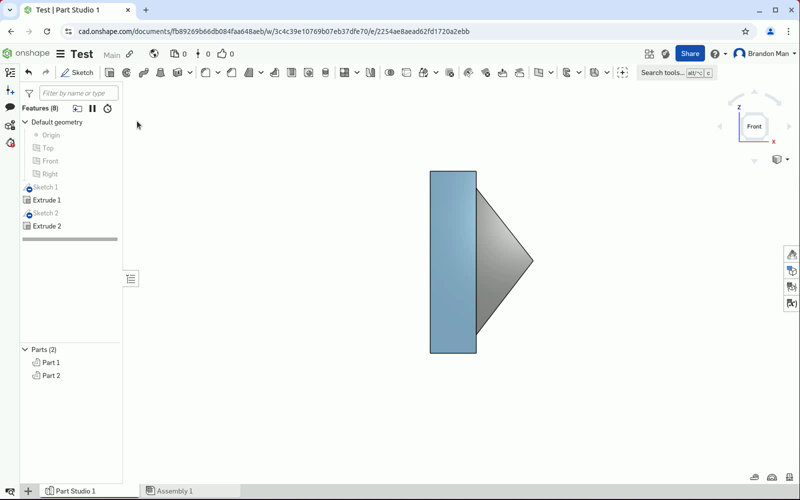
key(shift+h)
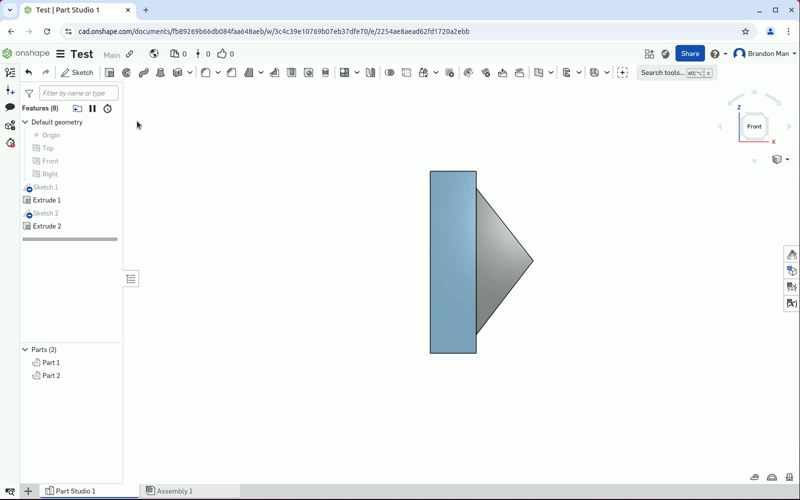
key(shift+7)
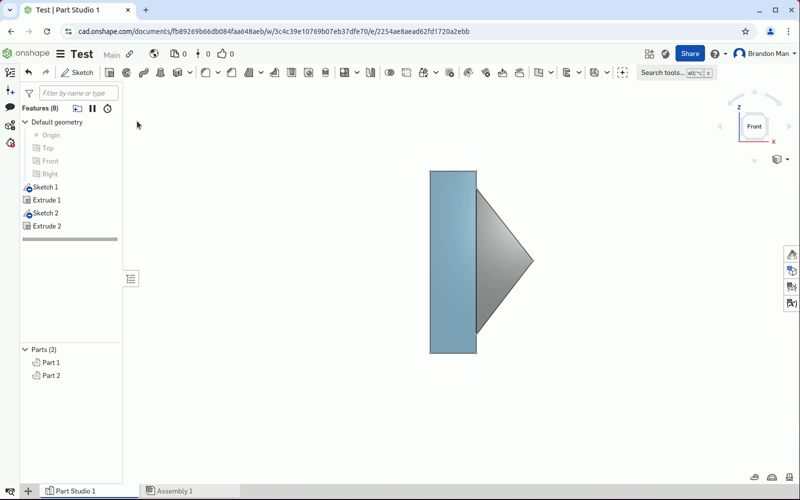
key(left, 2)
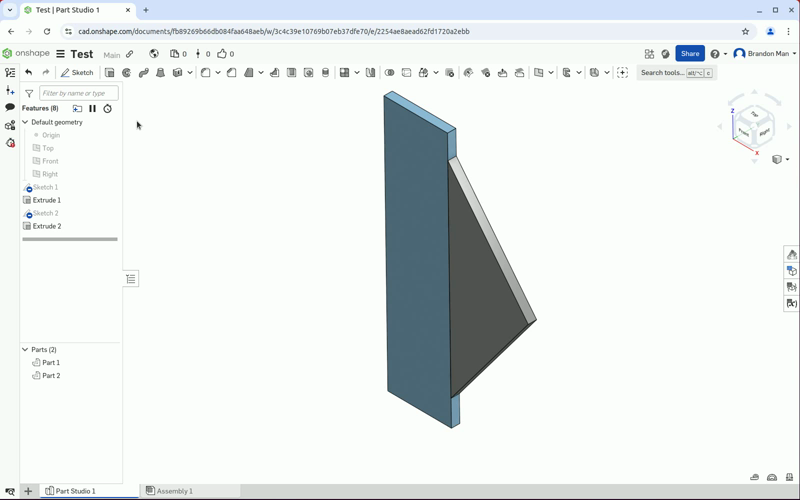
key(down, 2)
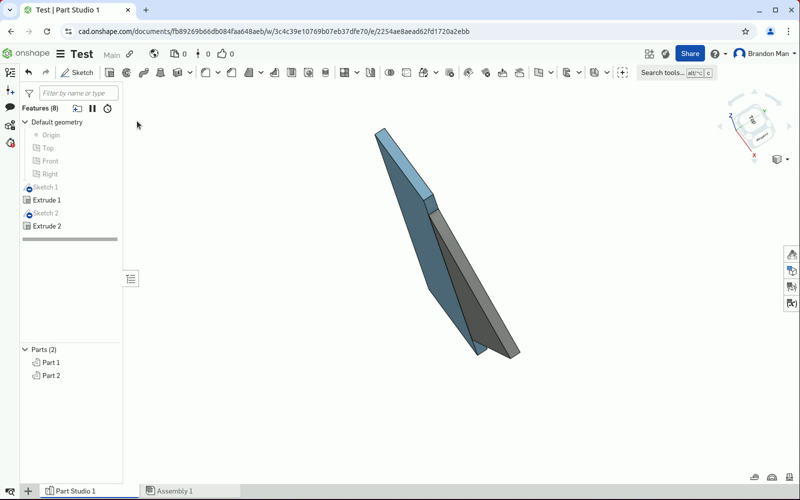
key(up, 2)
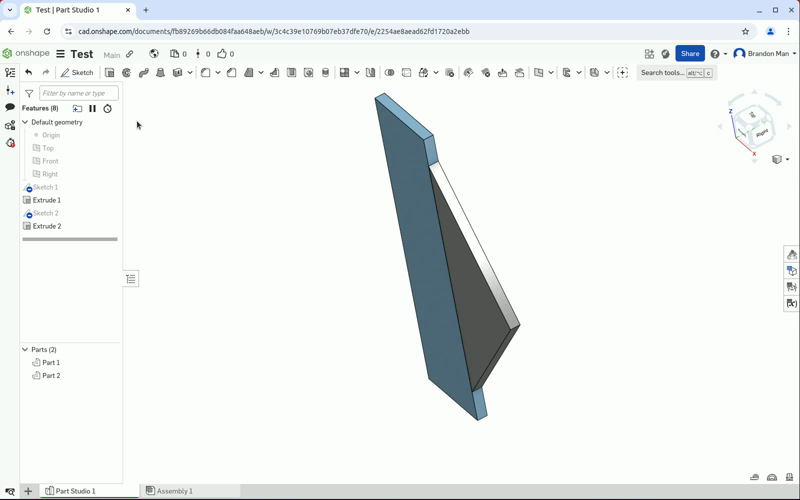
key(right, 2)
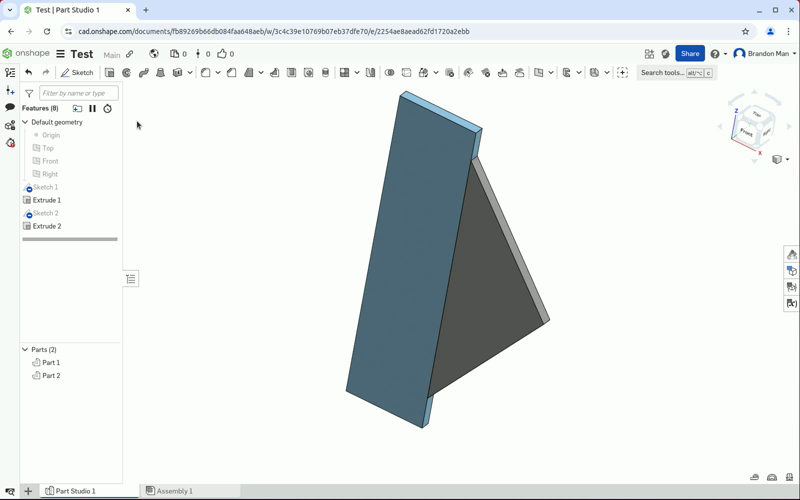
mouse_move(73, 189)
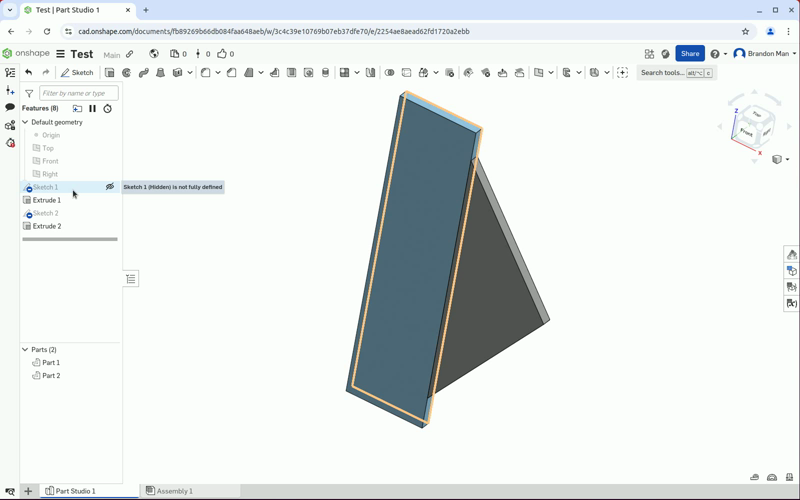
click(73, 189)